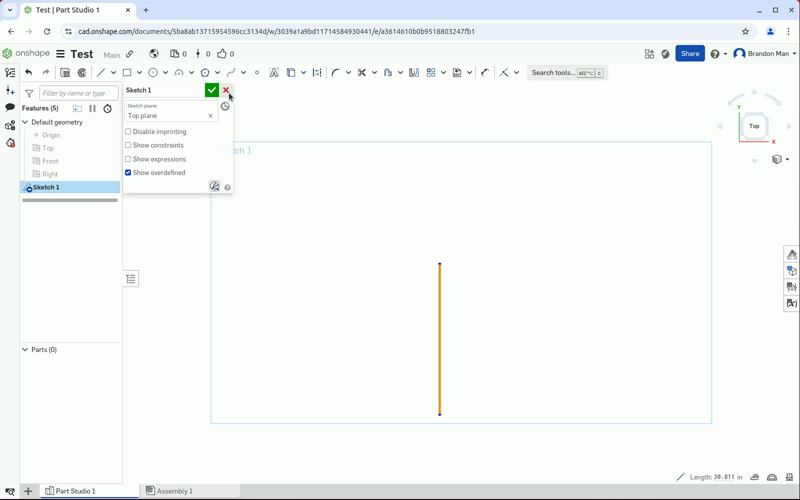
key(shift+h)
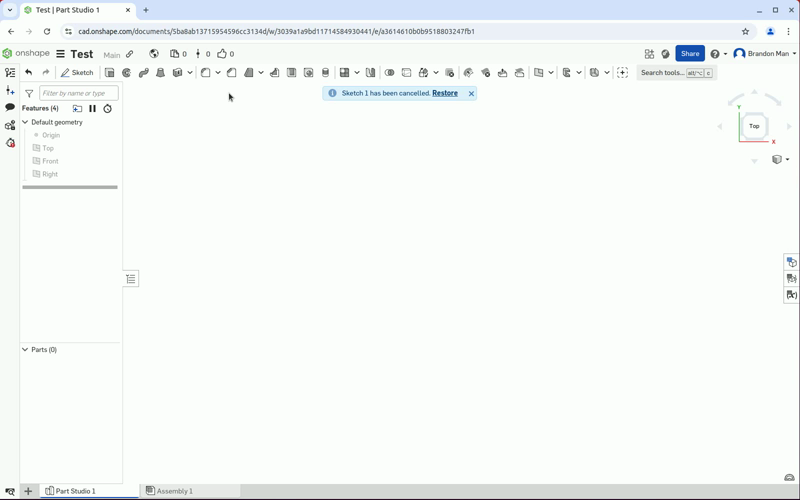
mouse_move(73, 352)
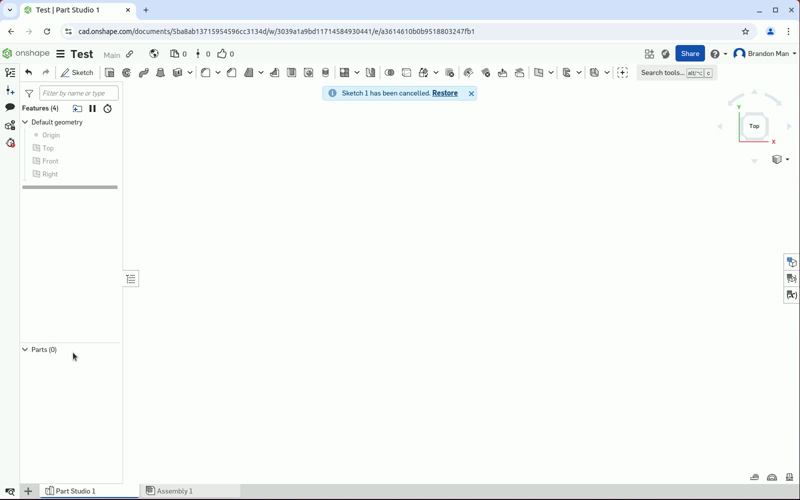
key(y)
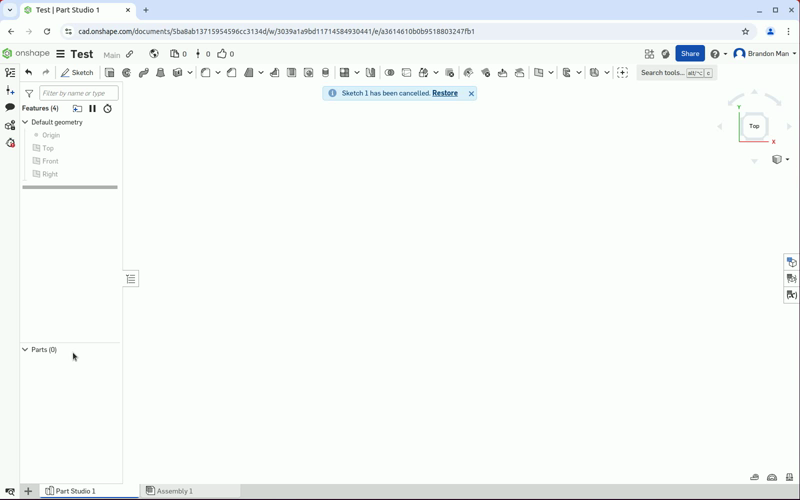
key(shift+p)
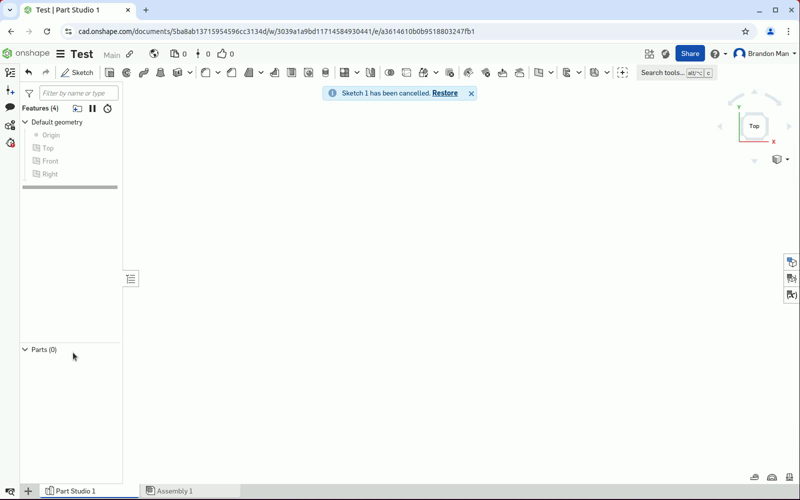
key(space)
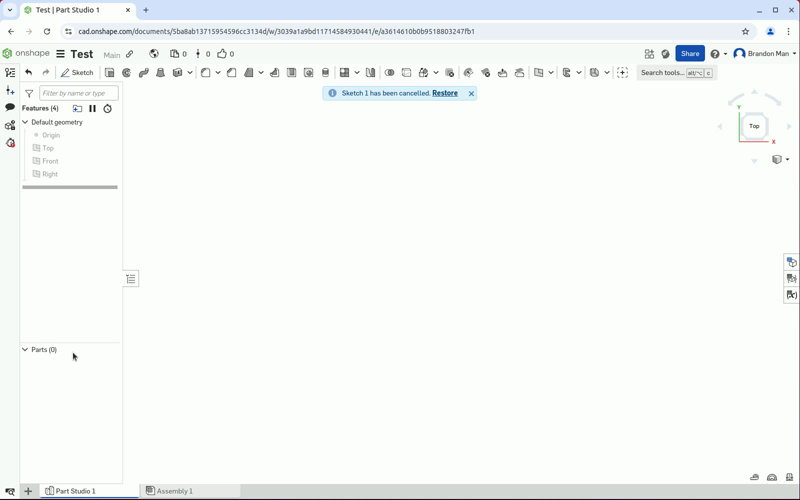
key_down(shift)
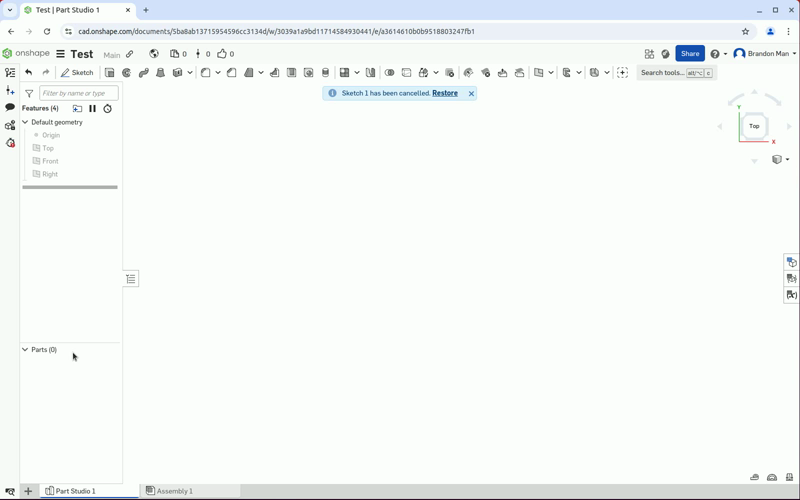
key(up)
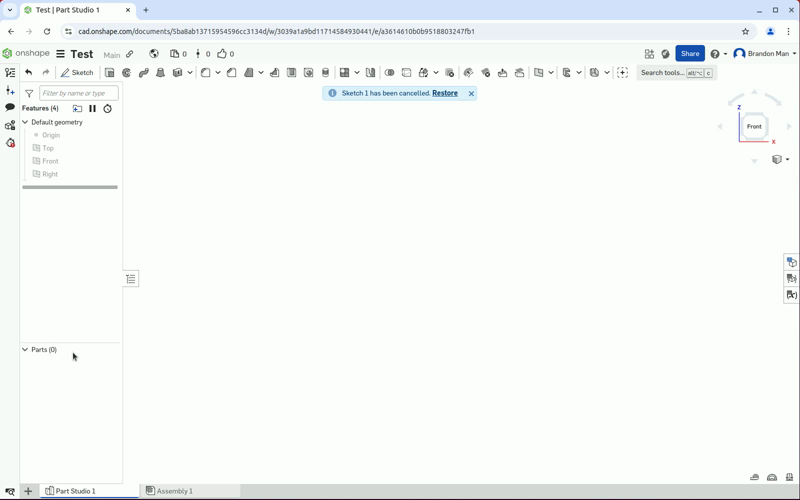
key_up(shift)
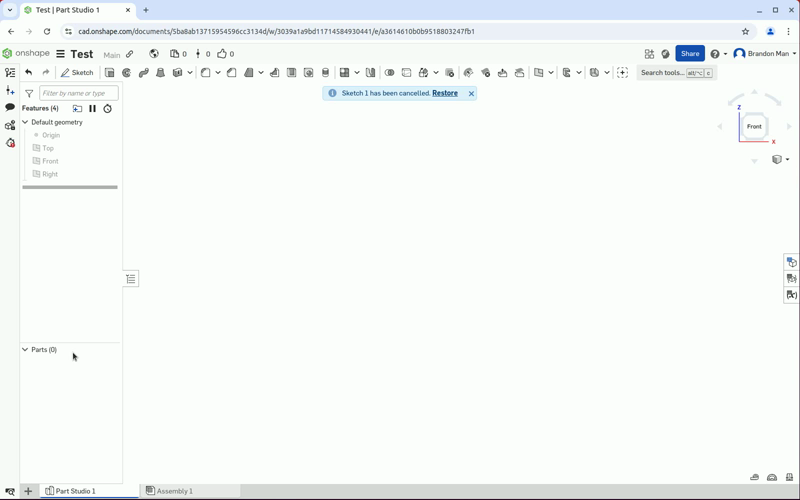
mouse_move(73, 352)
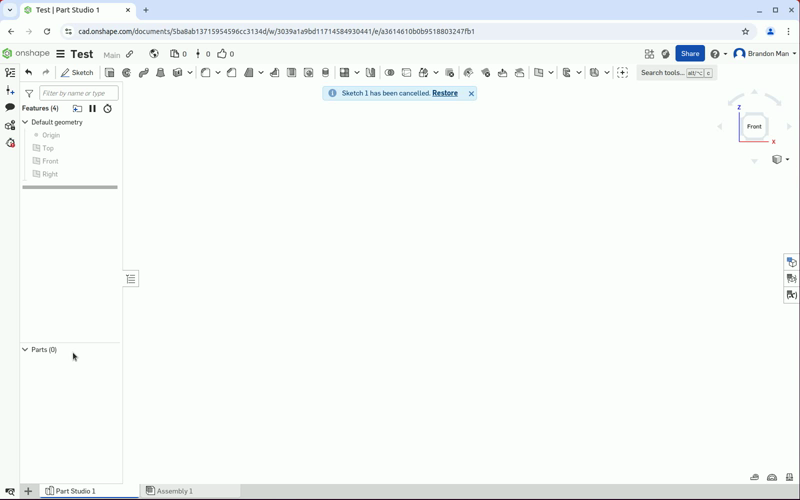
key(shift+y)
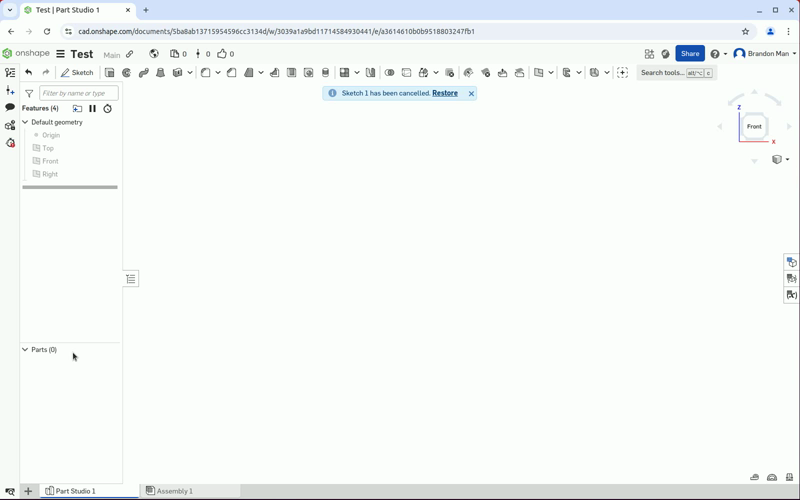
key(shift+s)
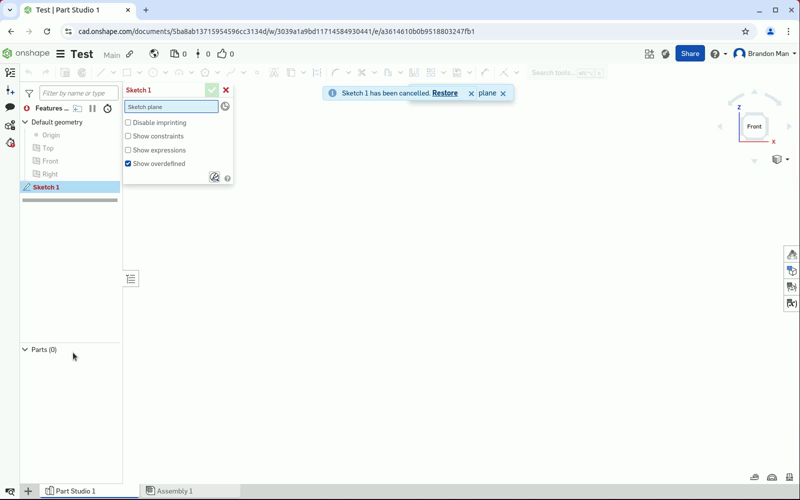
mouse_move(73, 163)
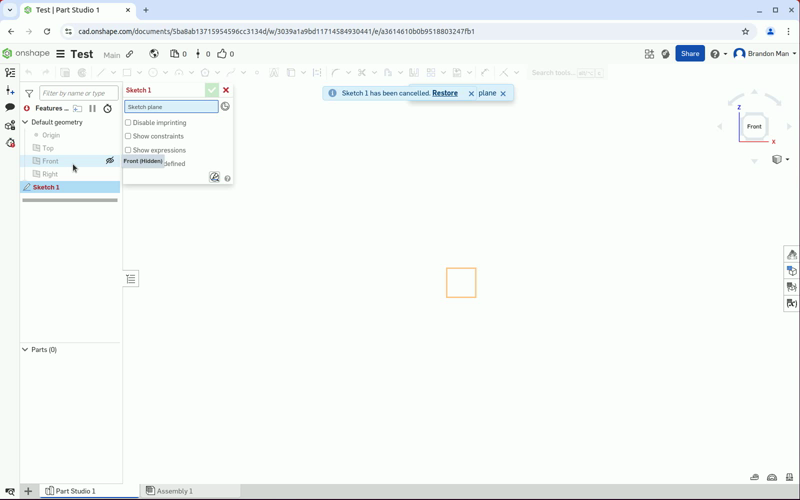
click(73, 163)
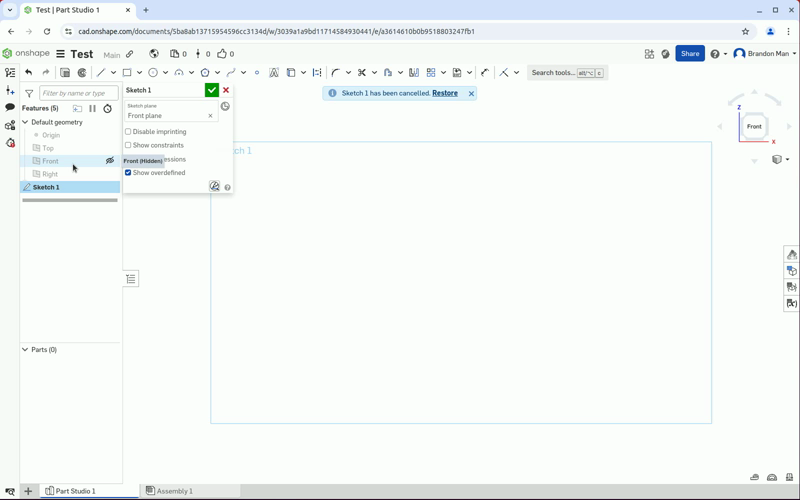
mouse_move(73, 352)
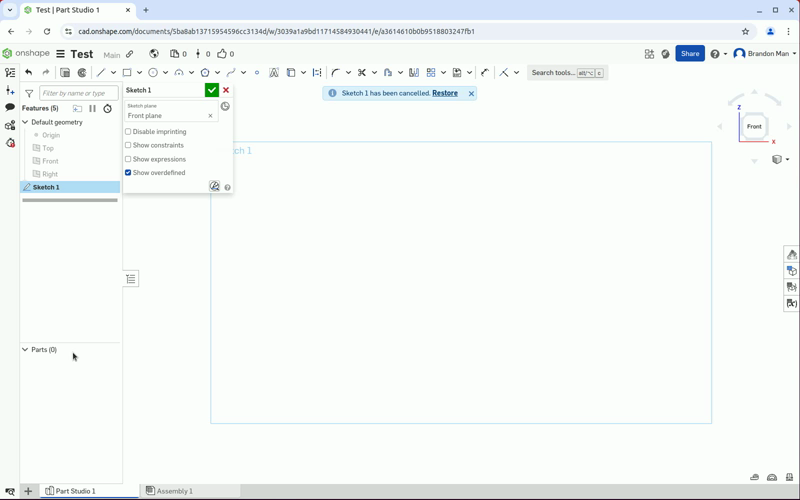
key(y)
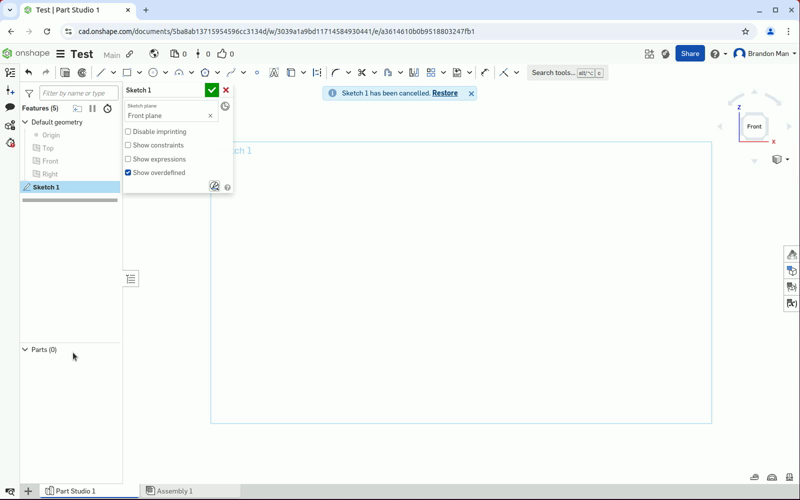
key(l)
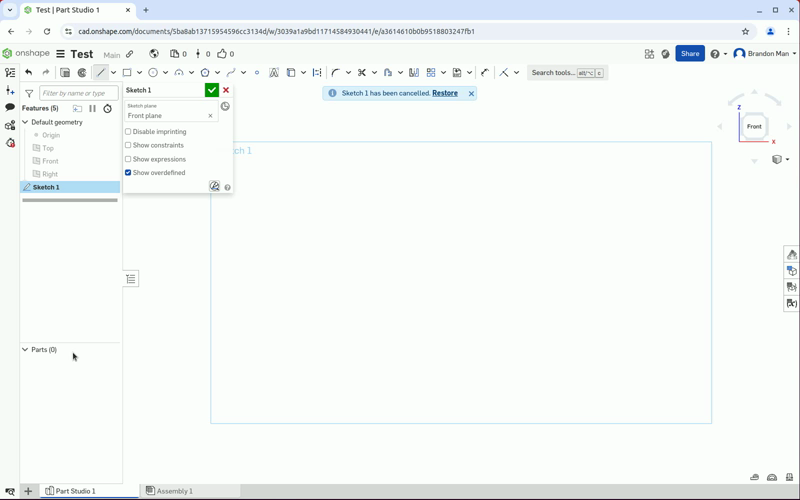
key_down(shift)
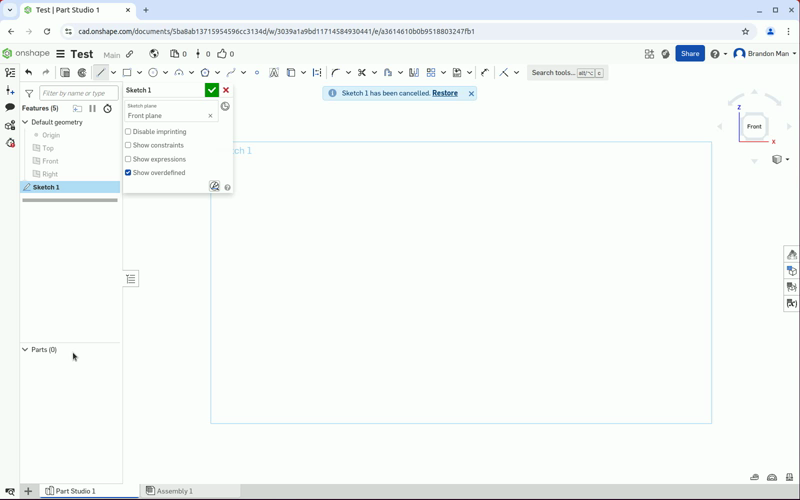
mouse_move(386, 279)
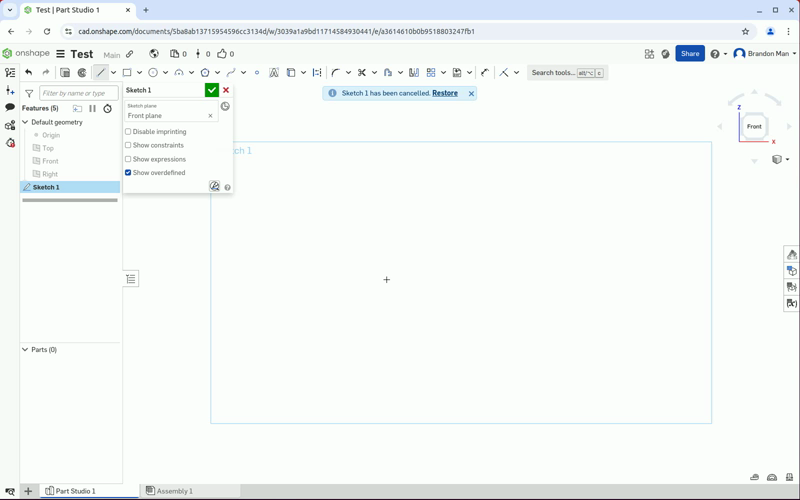
click(386, 279)
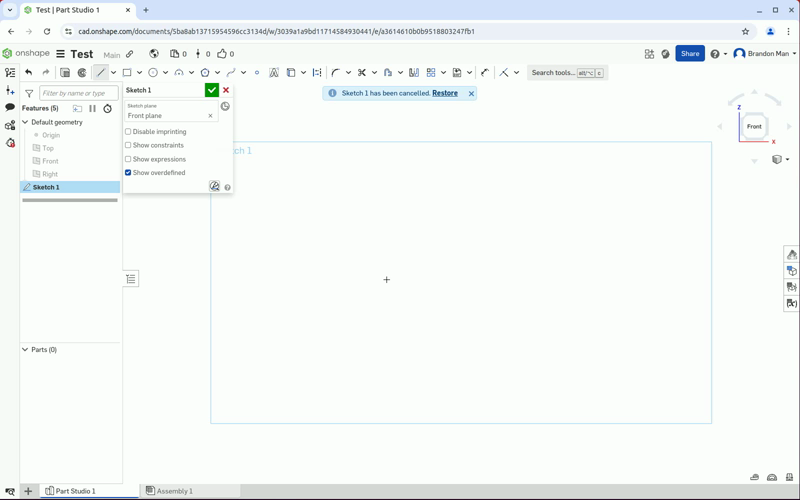
key_up(shift)
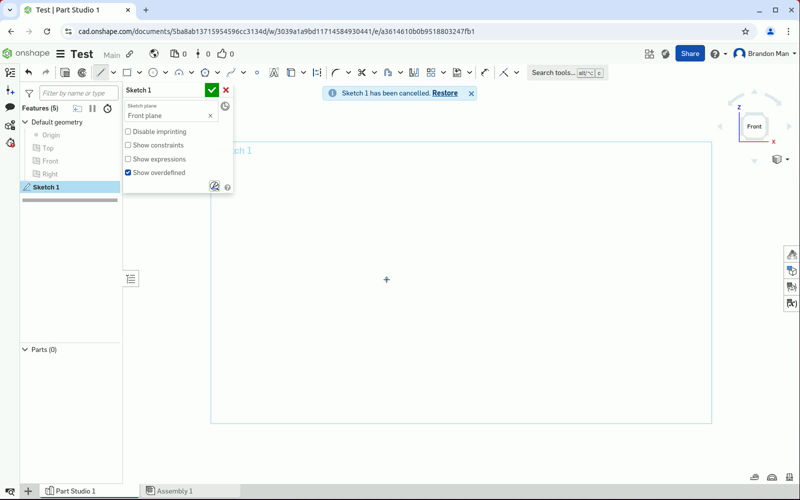
key_down(shift)
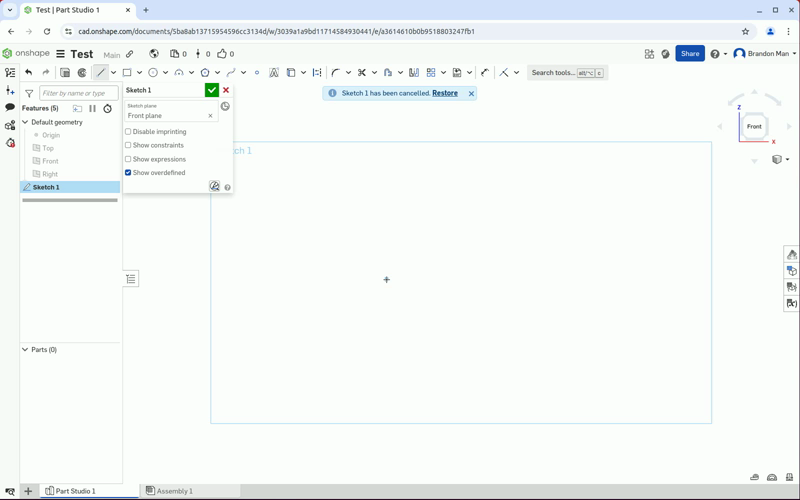
mouse_move(447, 279)
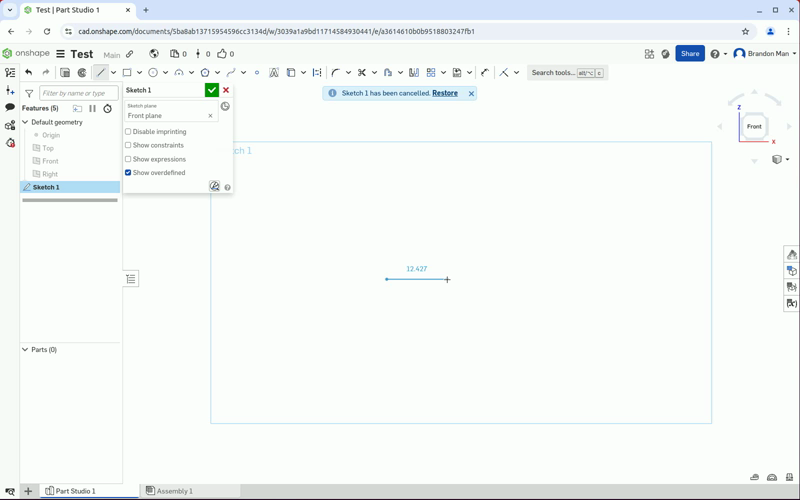
click(447, 279)
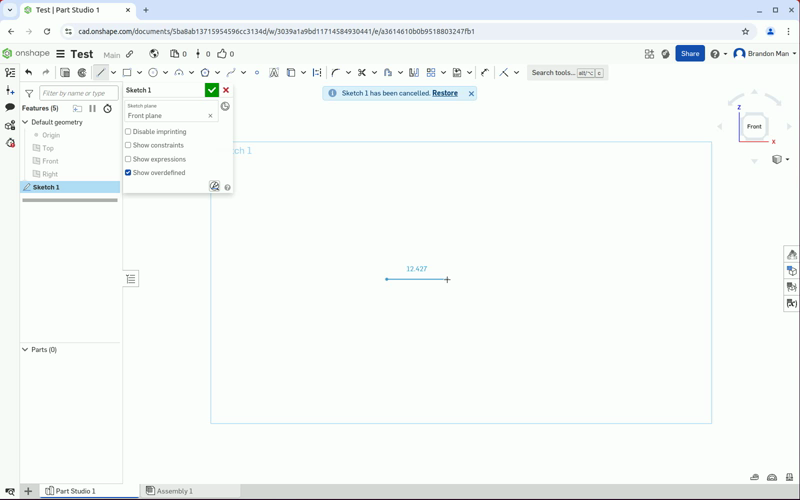
key_up(shift)
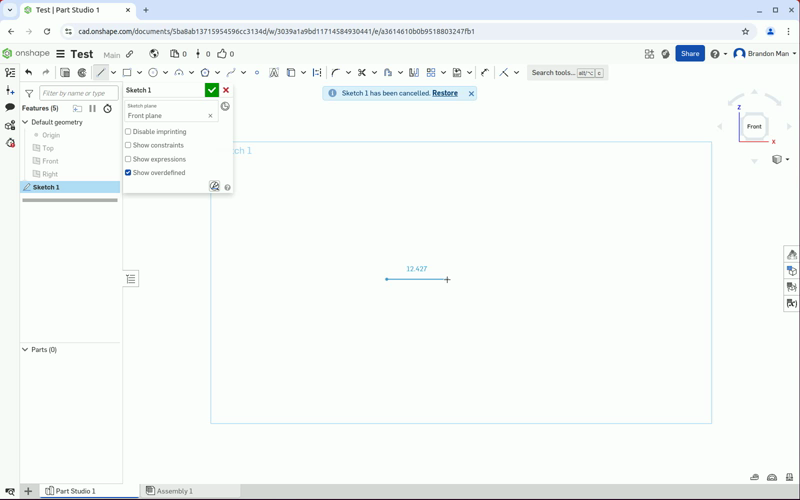
key_down(shift)
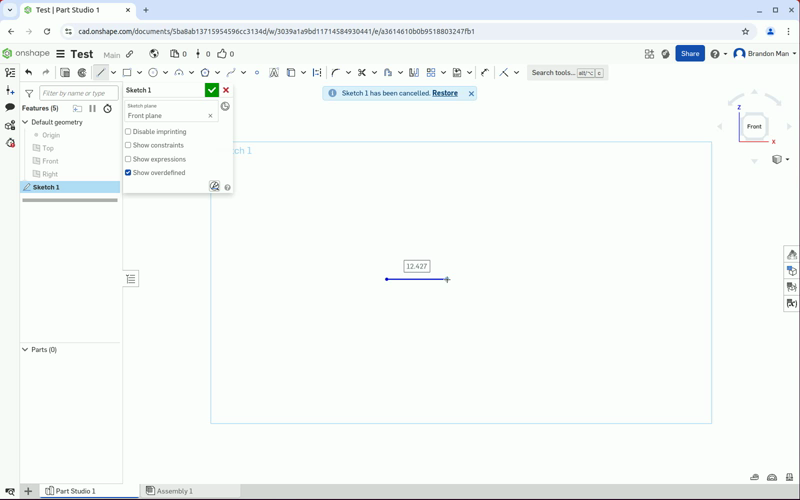
mouse_move(447, 219)
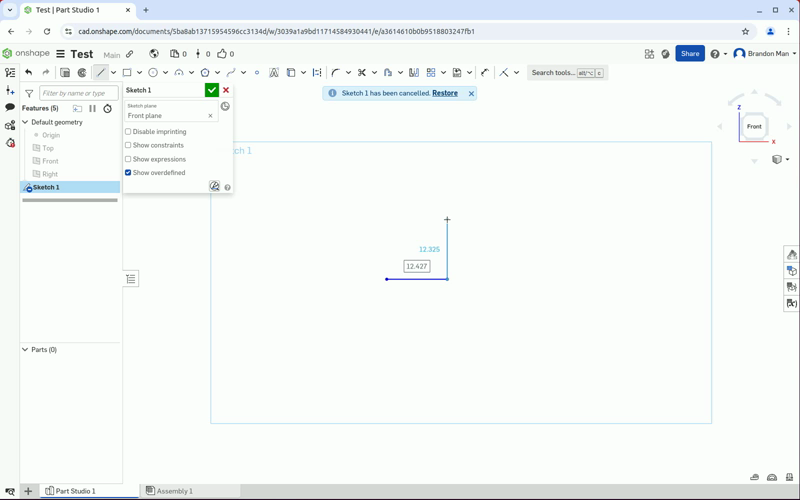
click(447, 219)
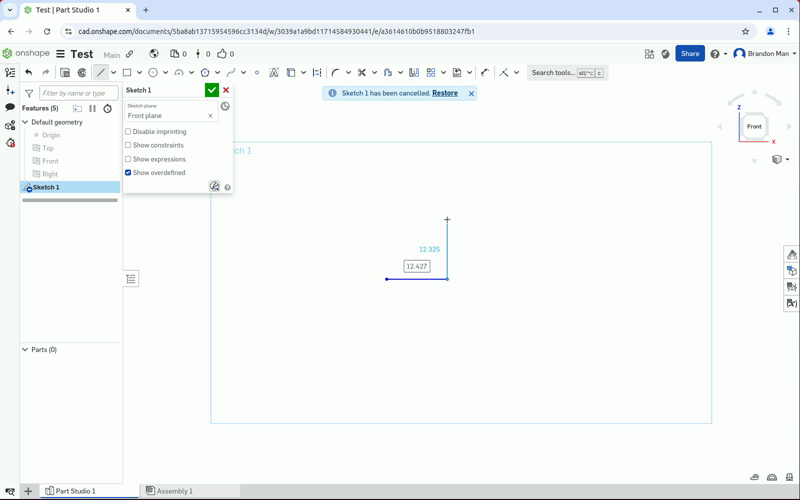
key_up(shift)
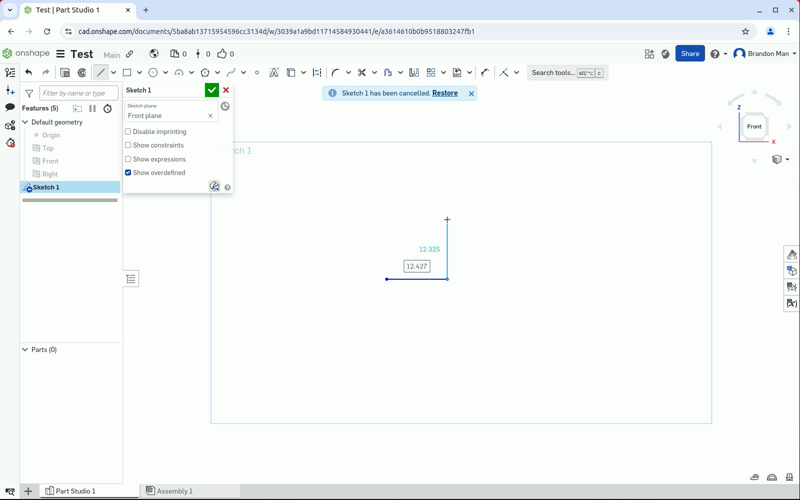
key_down(shift)
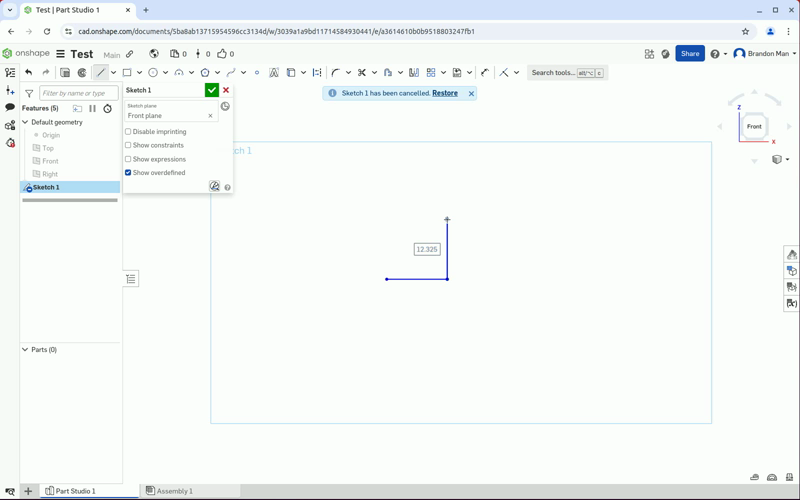
mouse_move(386, 219)
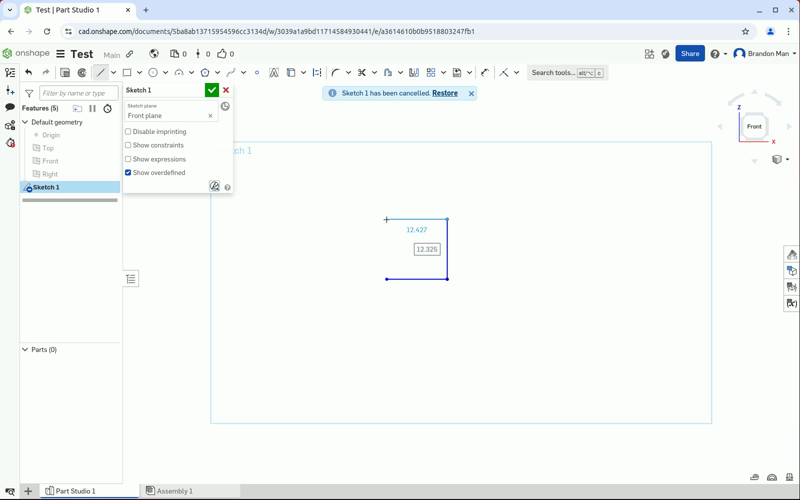
click(386, 219)
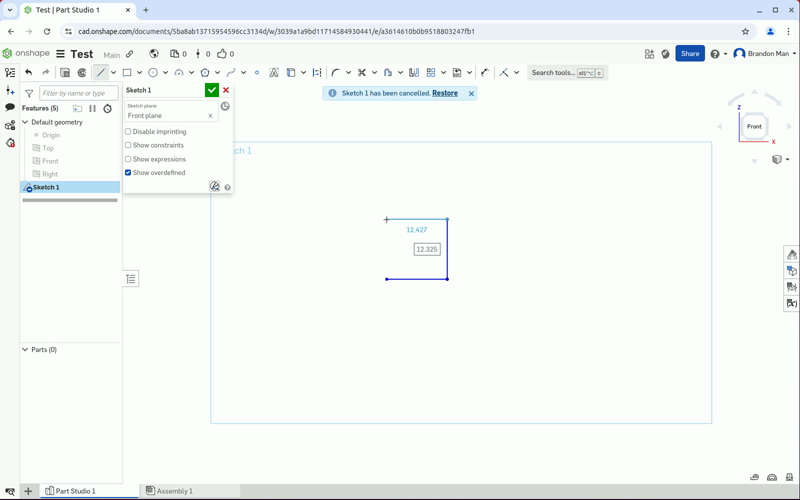
key_up(shift)
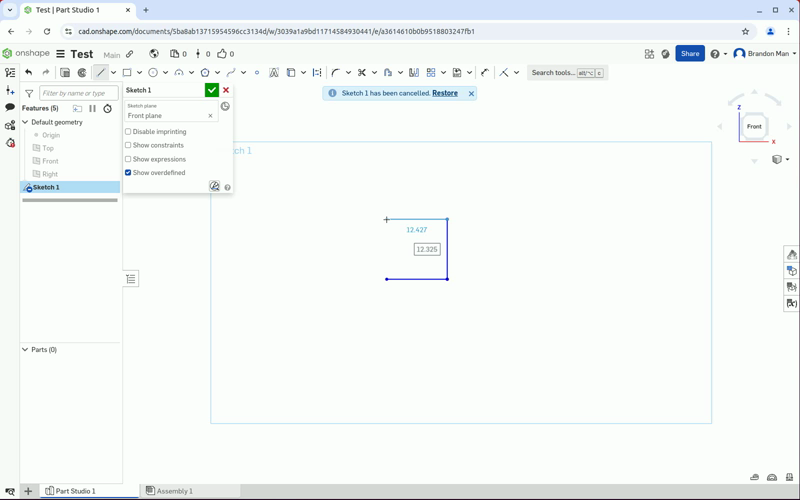
key_down(shift)
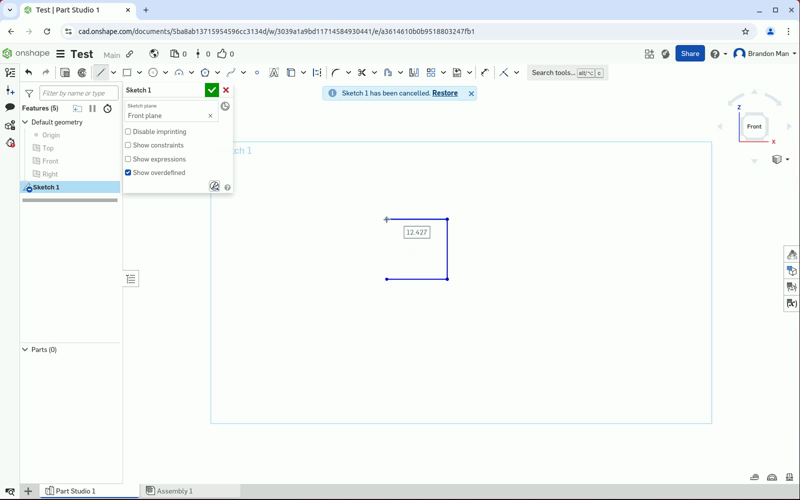
mouse_move(386, 279)
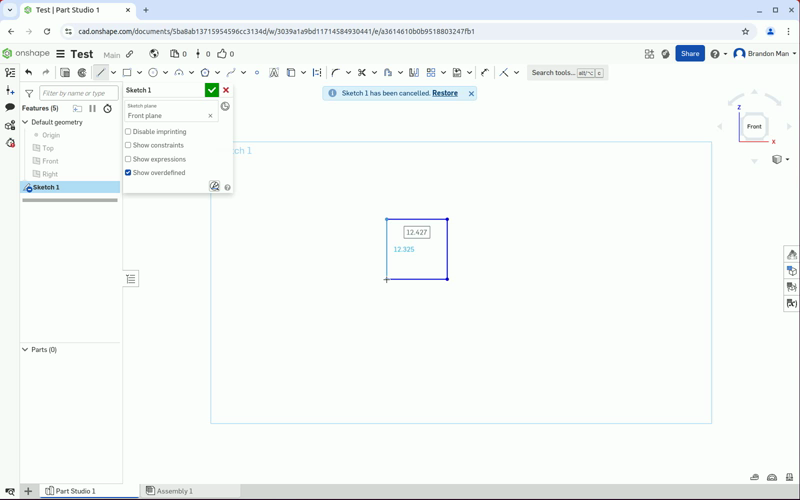
key_up(shift)
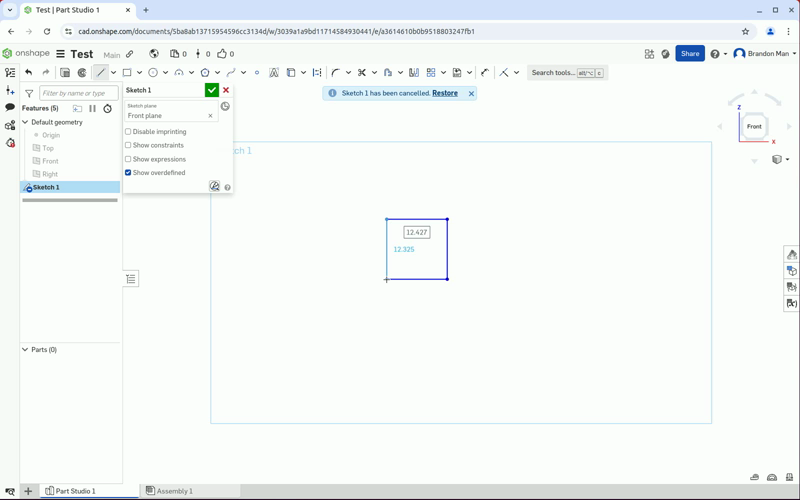
click(386, 279)
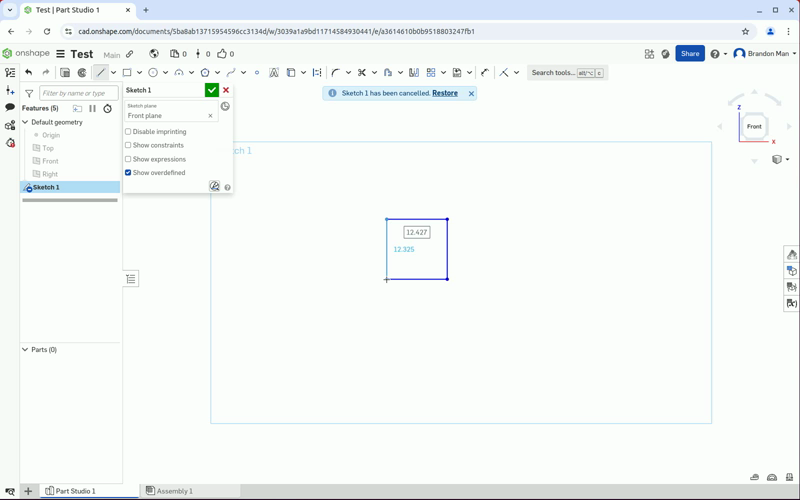
key(esc)
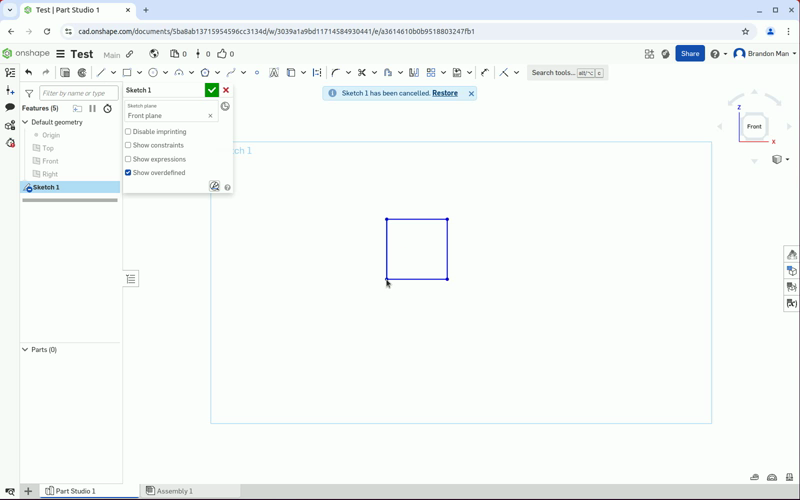
mouse_move(440, 231)
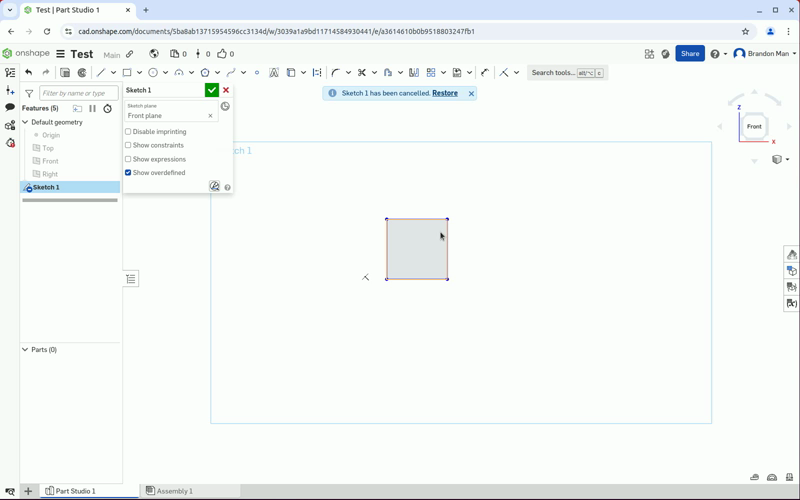
click(440, 231)
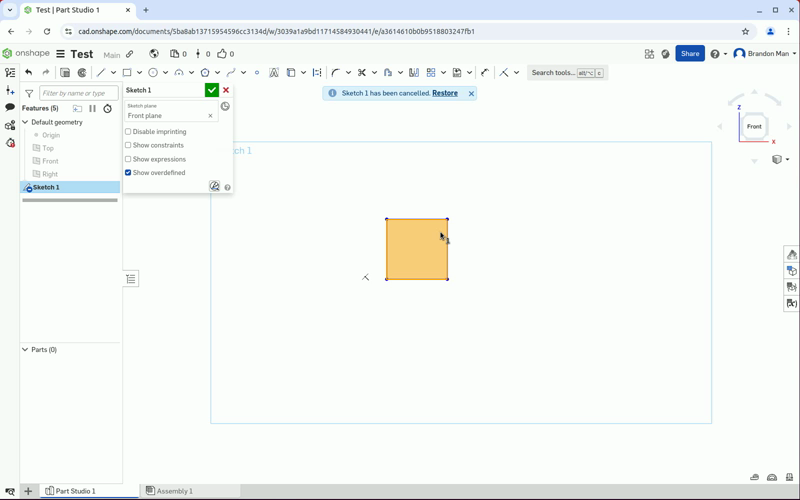
mouse_move(73, 352)
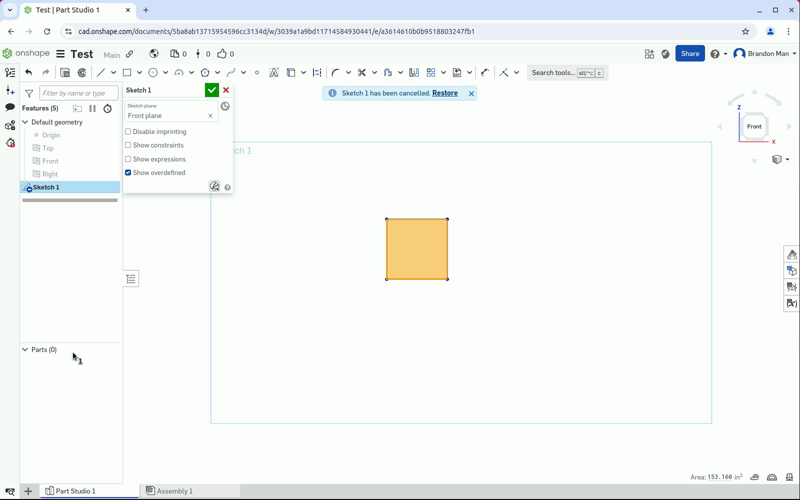
key(shift+y)
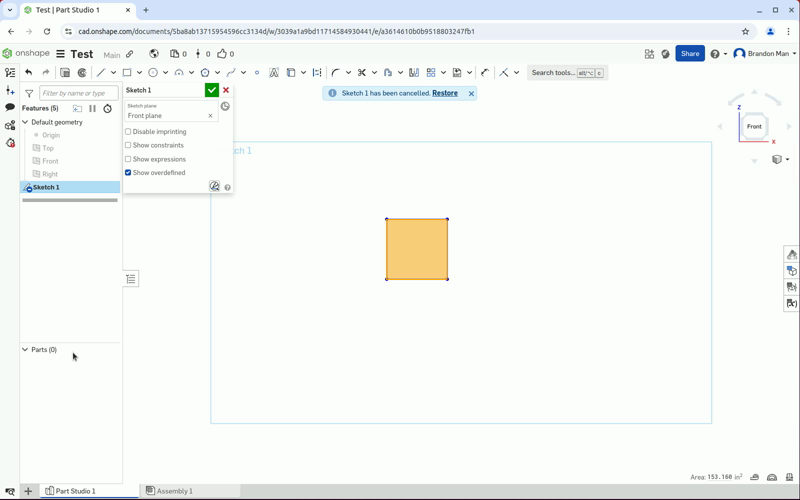
key(shift+e)
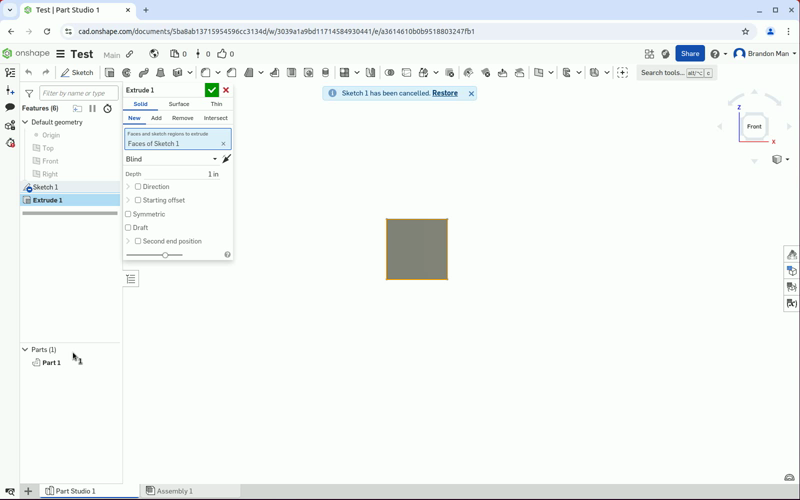
mouse_move(143, 106)
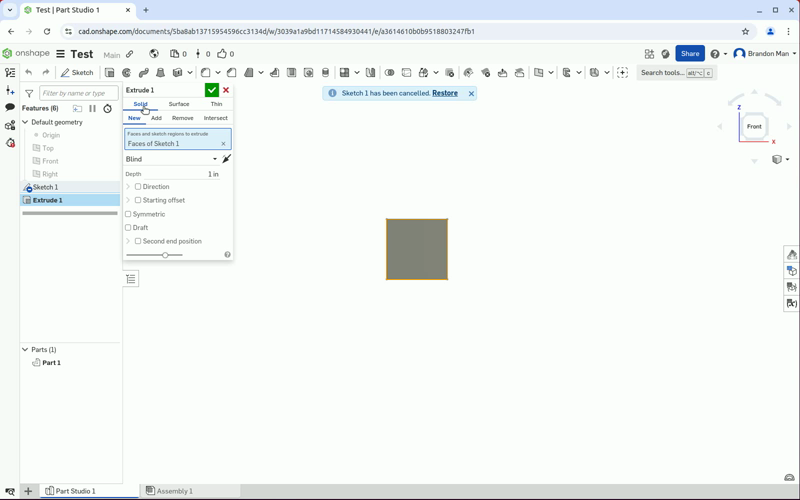
click(143, 106)
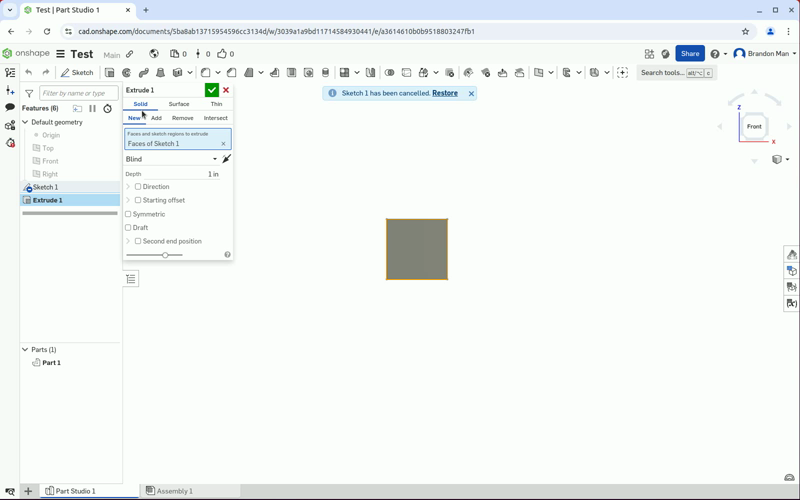
mouse_move(137, 120)
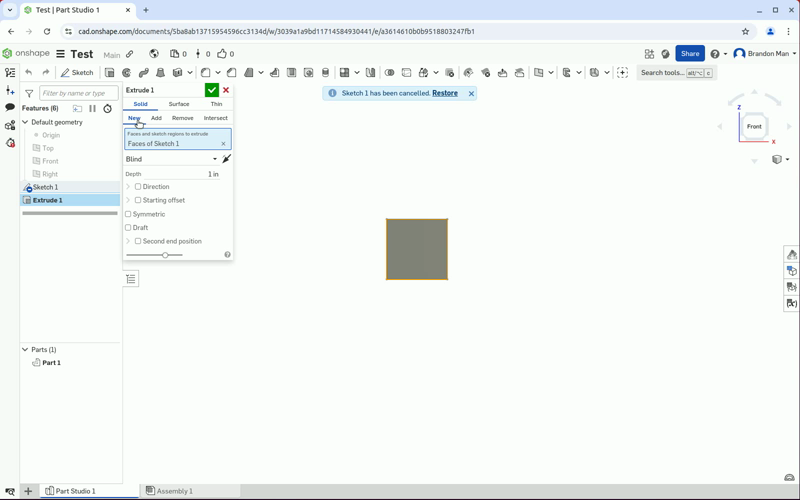
click(137, 120)
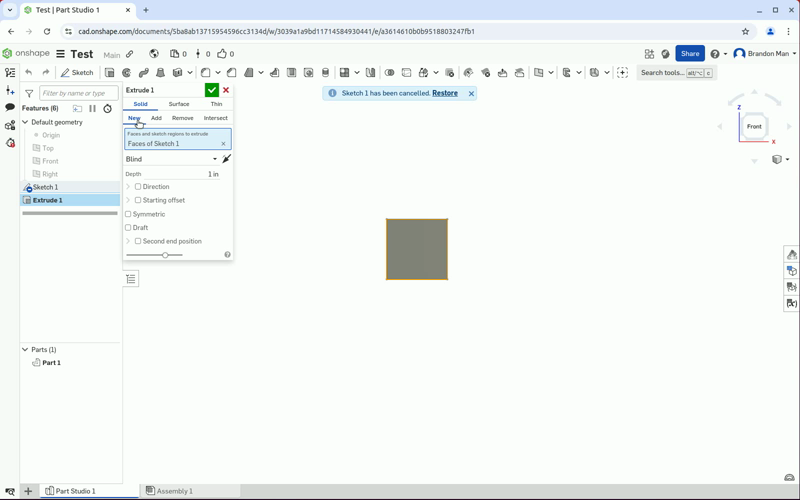
key(tab, 4)
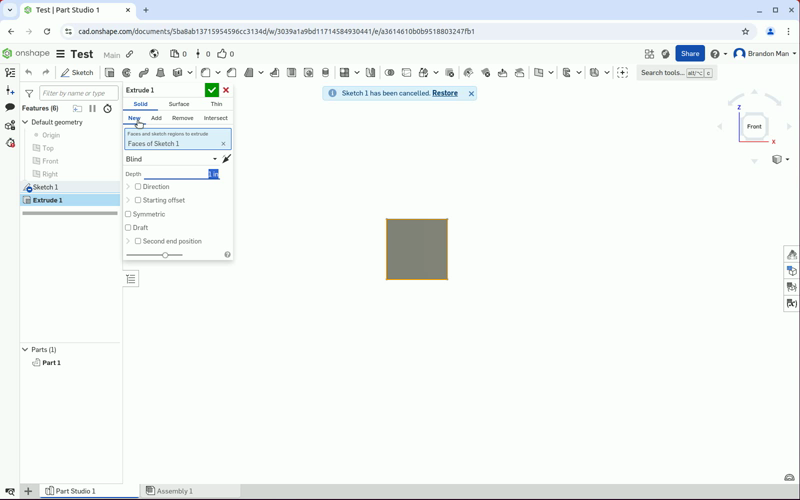
text(3.851)
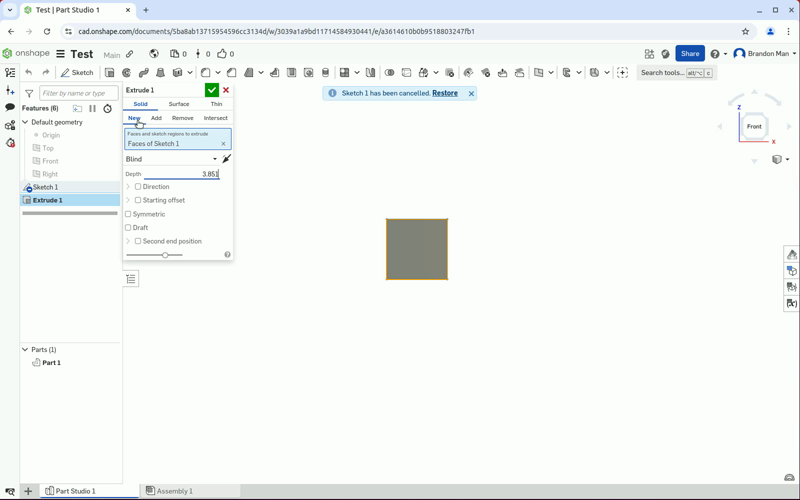
key(enter)
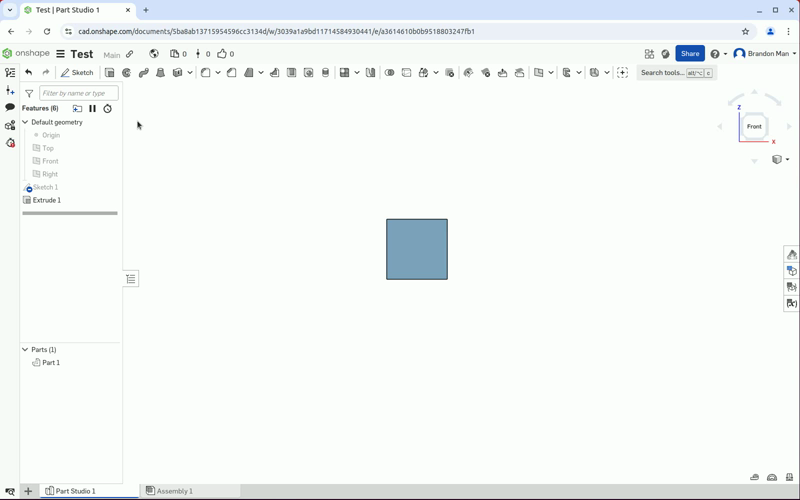
key(shift+h)
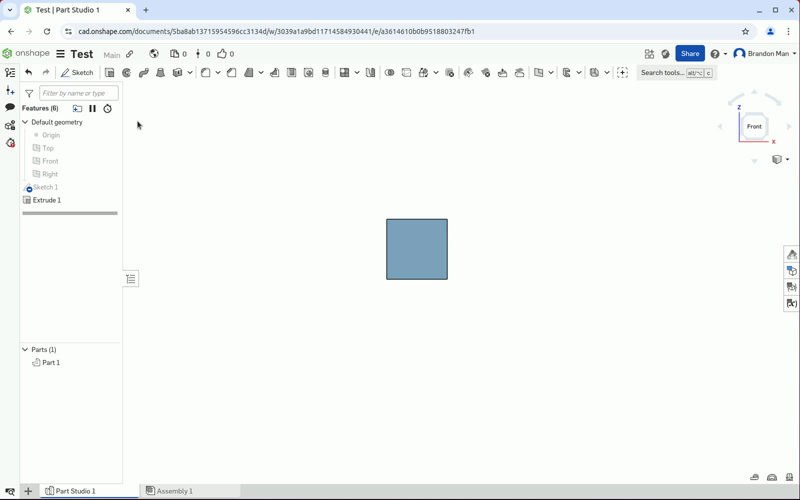
key(shift+h)
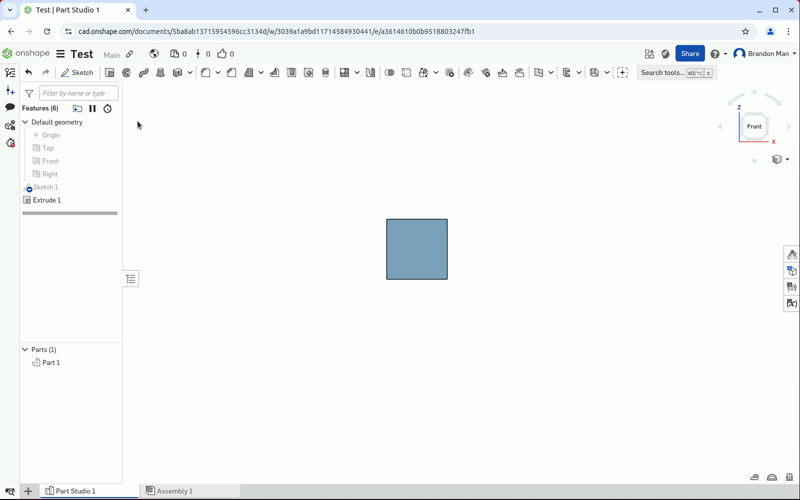
mouse_move(73, 189)
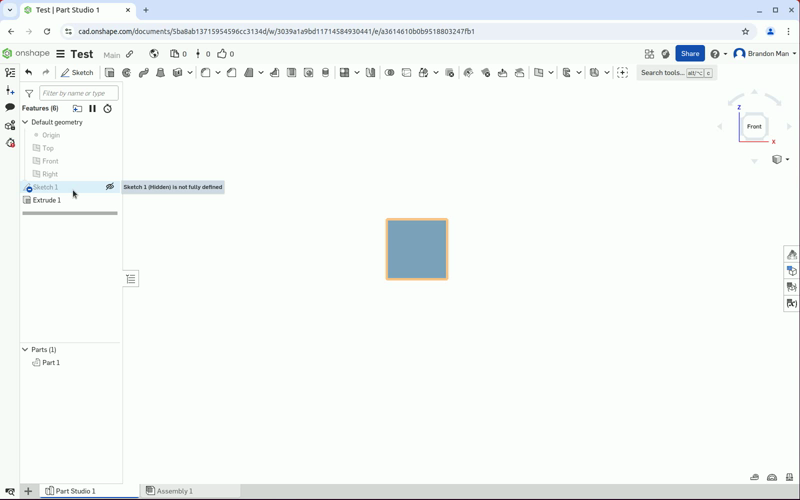
click(73, 189)
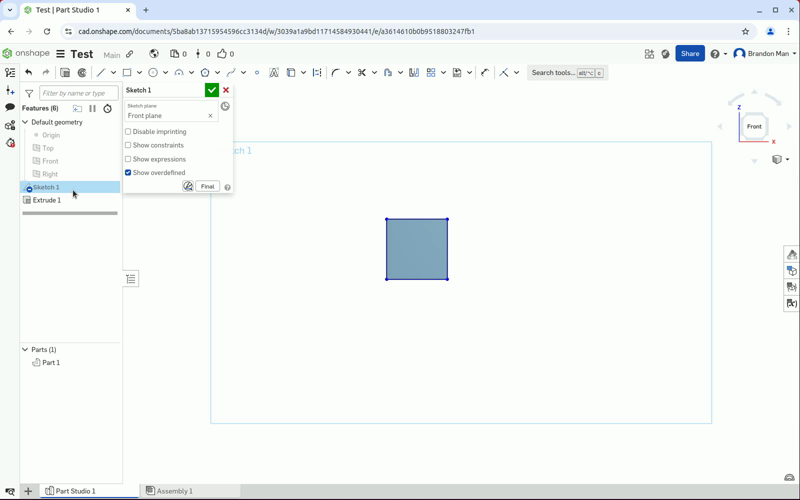
mouse_move(229, 92)
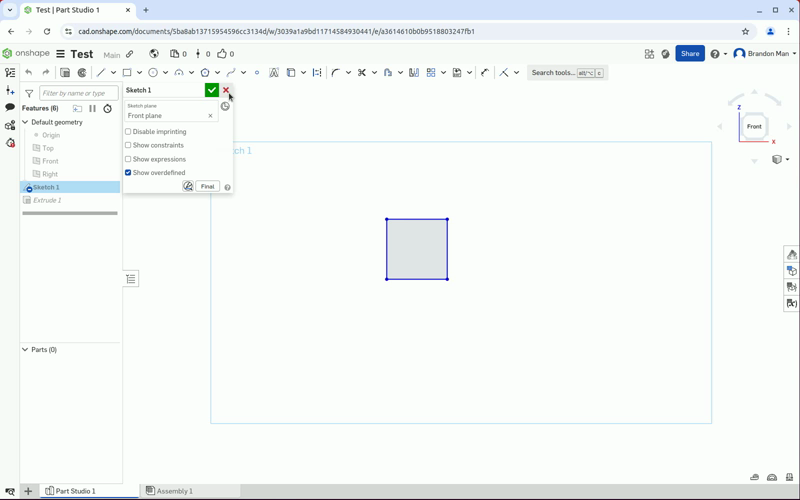
click(229, 92)
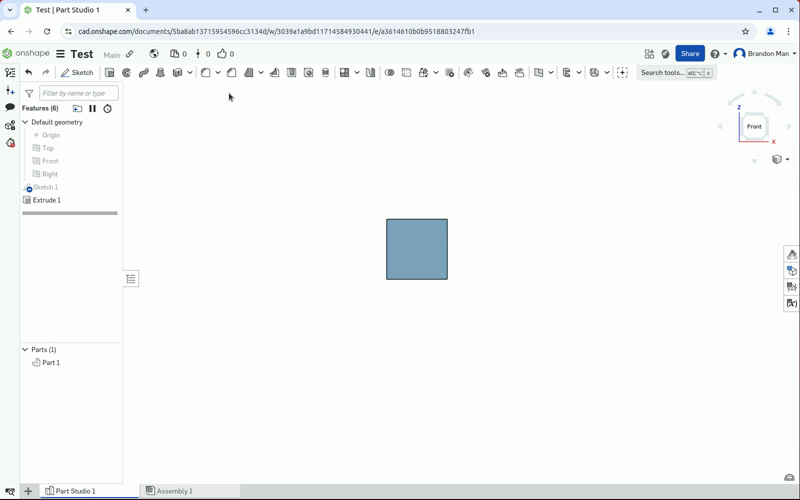
mouse_move(73, 352)
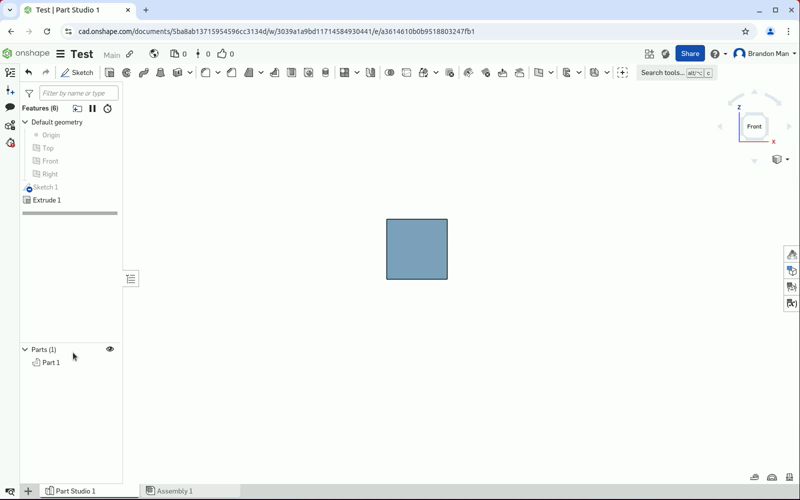
key(y)
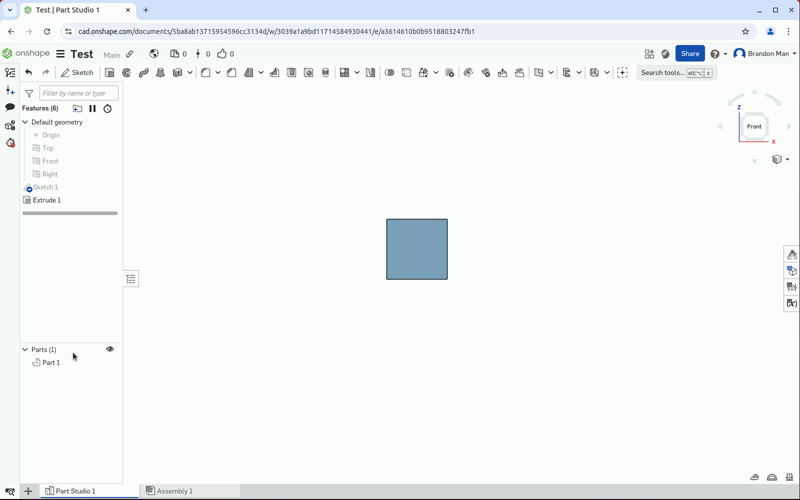
key(shift+p)
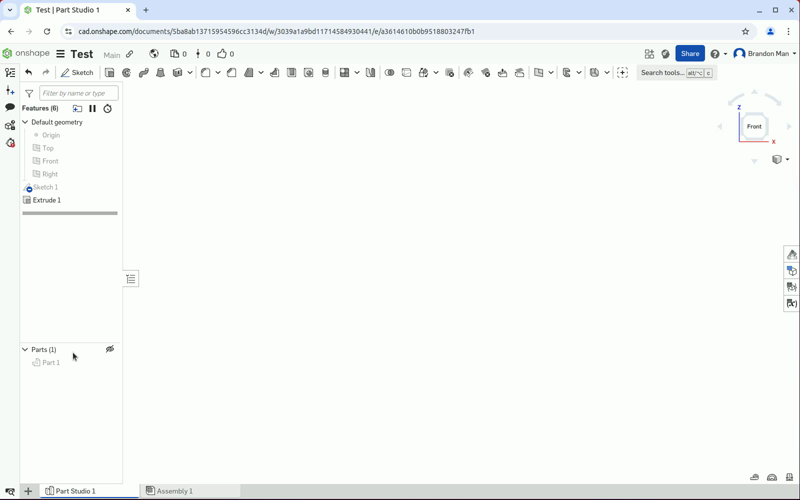
key(space)
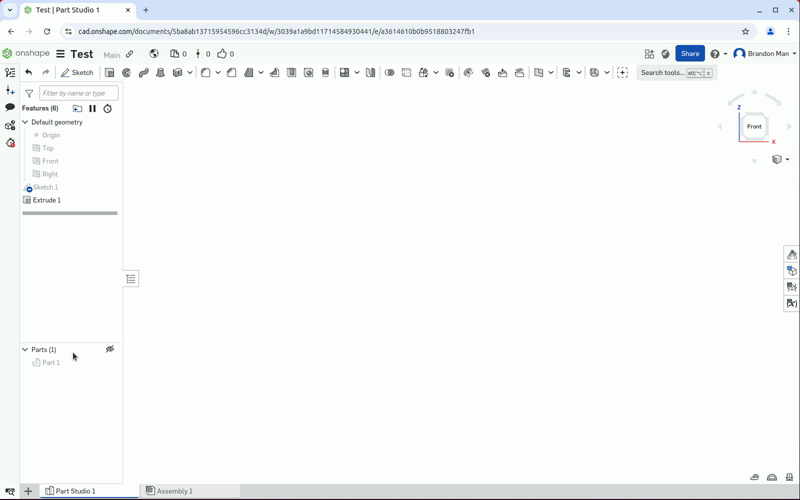
key_down(shift)
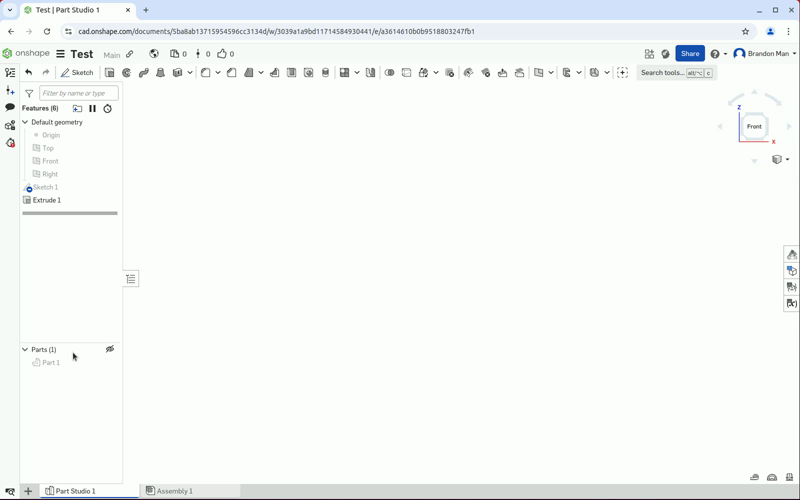
key(left)
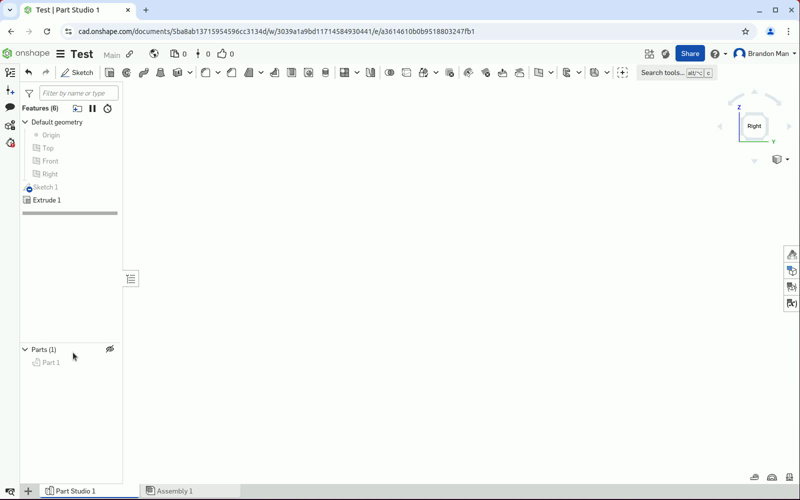
key_up(shift)
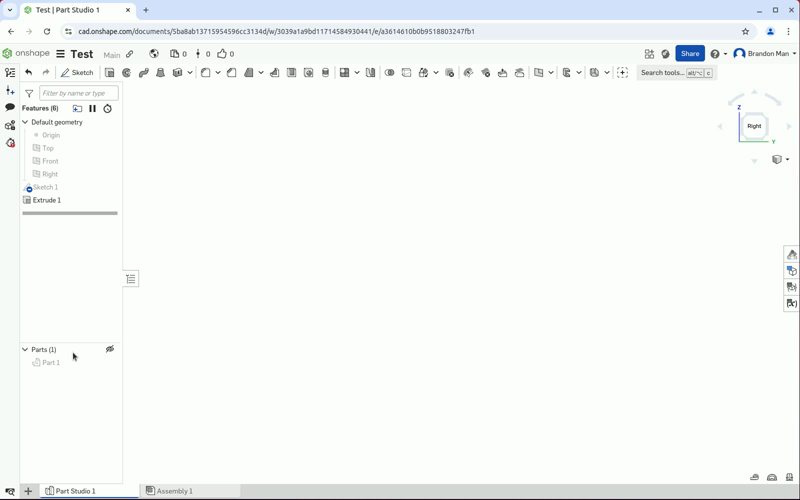
mouse_move(73, 352)
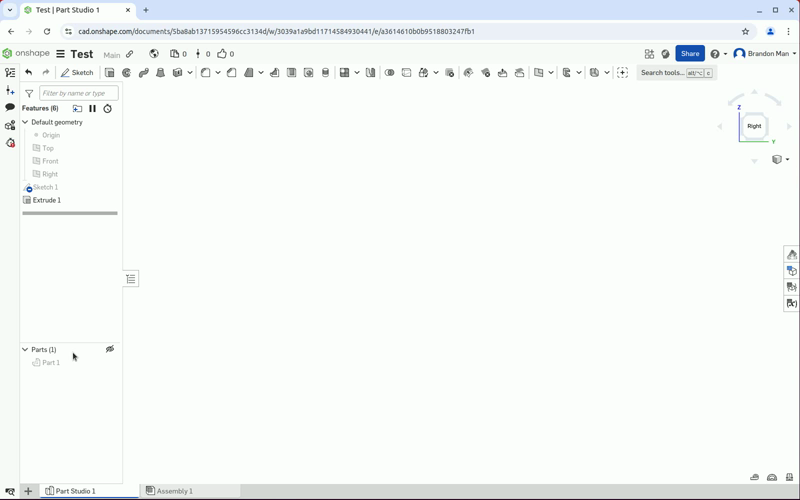
key(shift+y)
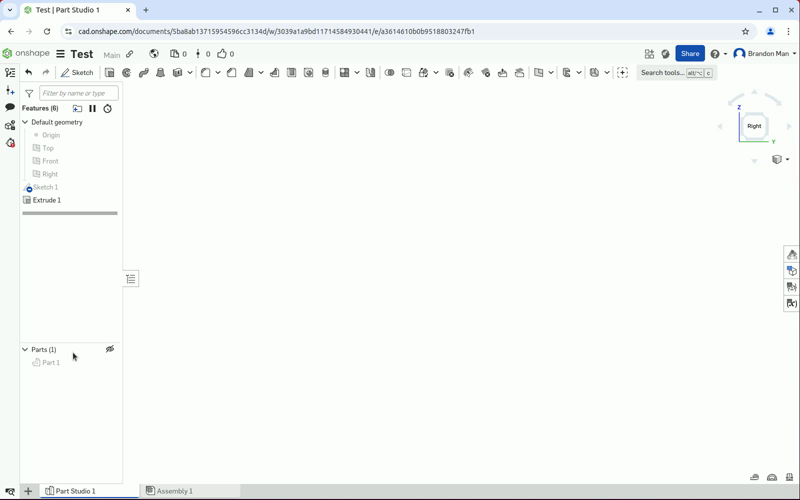
key(shift+s)
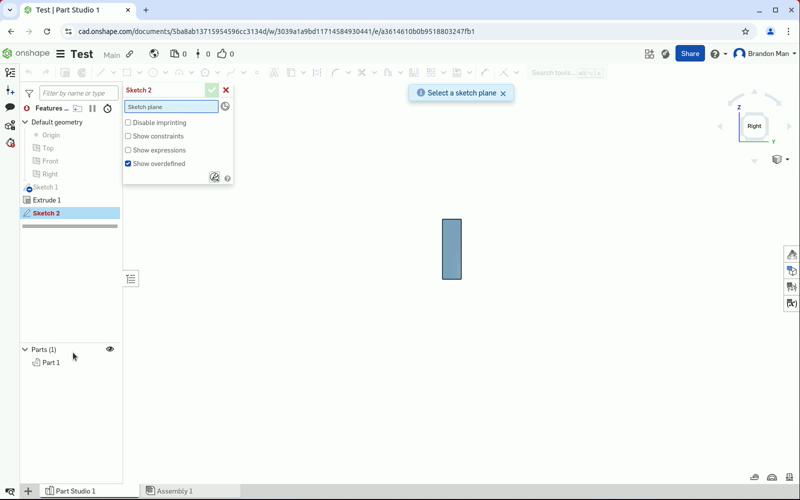
mouse_move(73, 176)
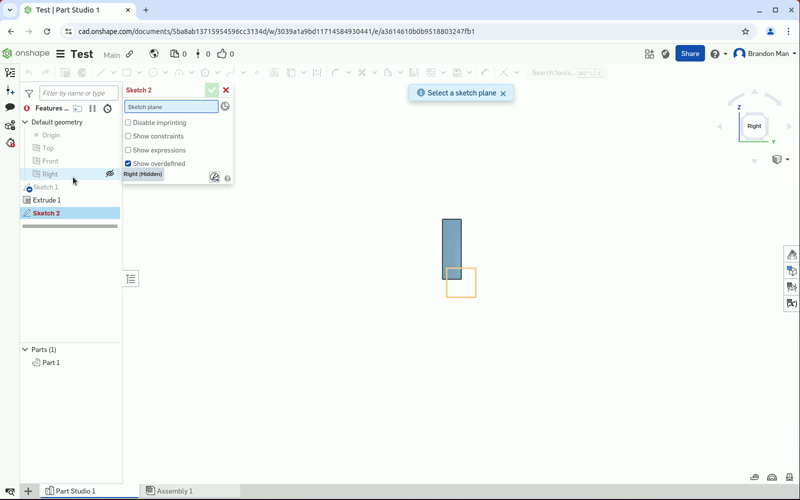
click(73, 176)
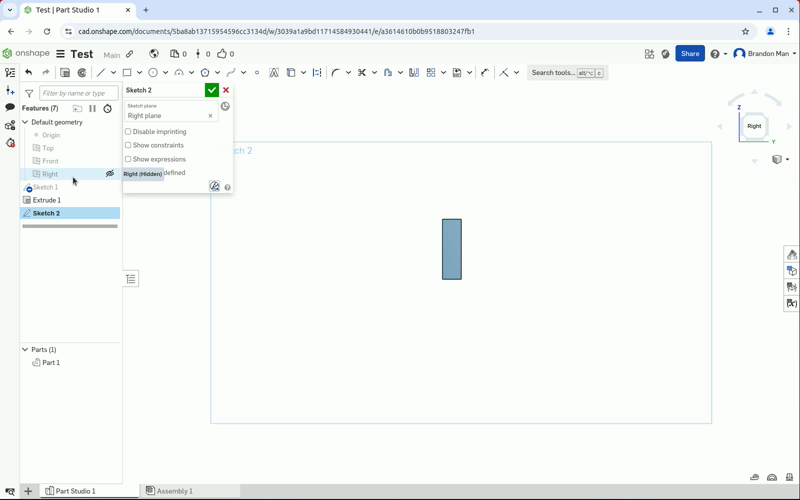
mouse_move(73, 352)
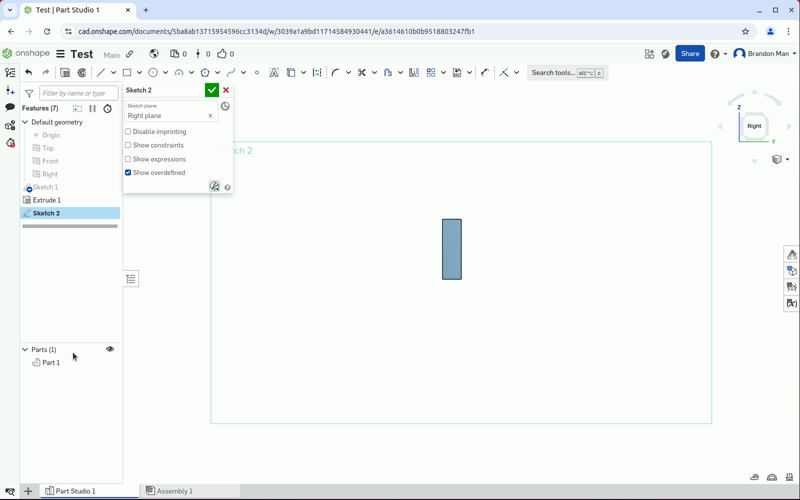
key(y)
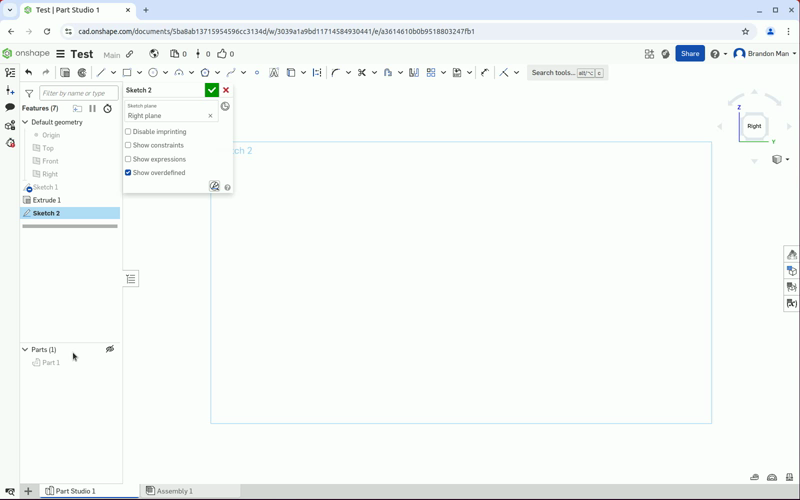
key(l)
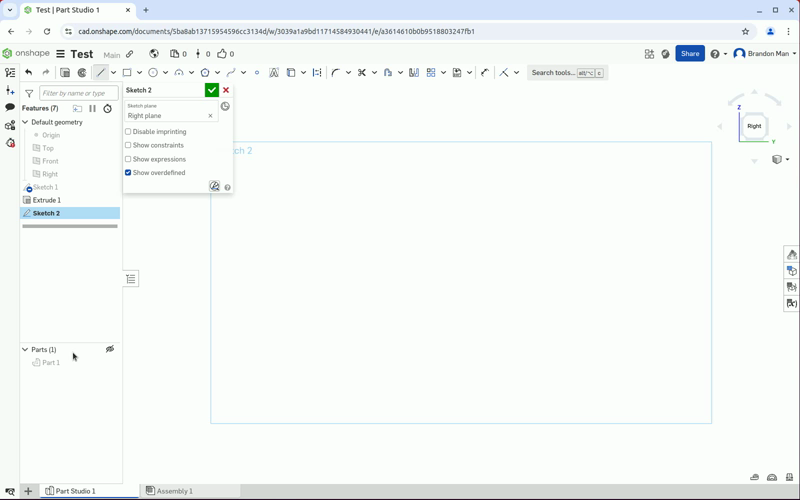
key_down(shift)
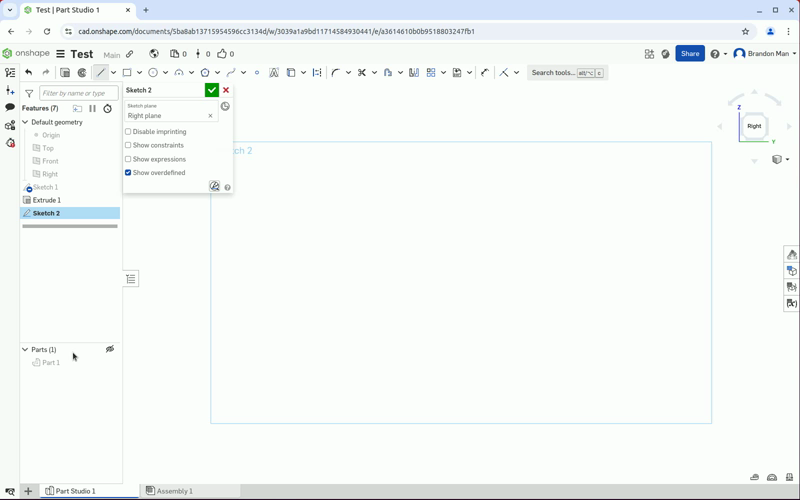
mouse_move(392, 273)
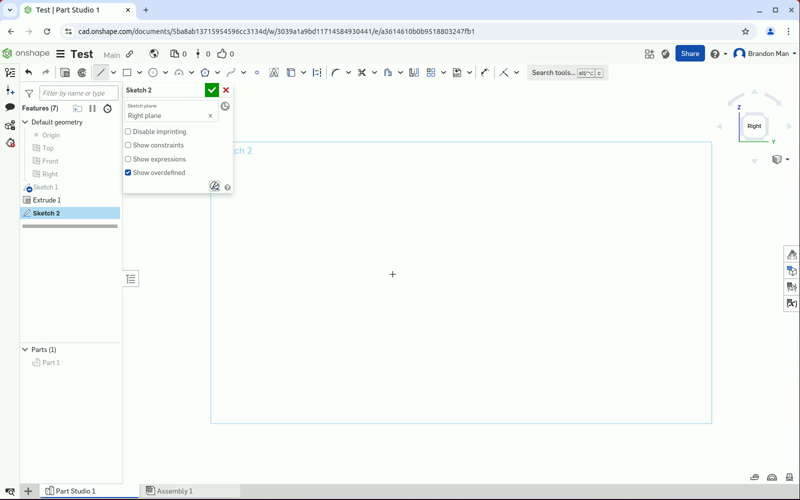
click(392, 273)
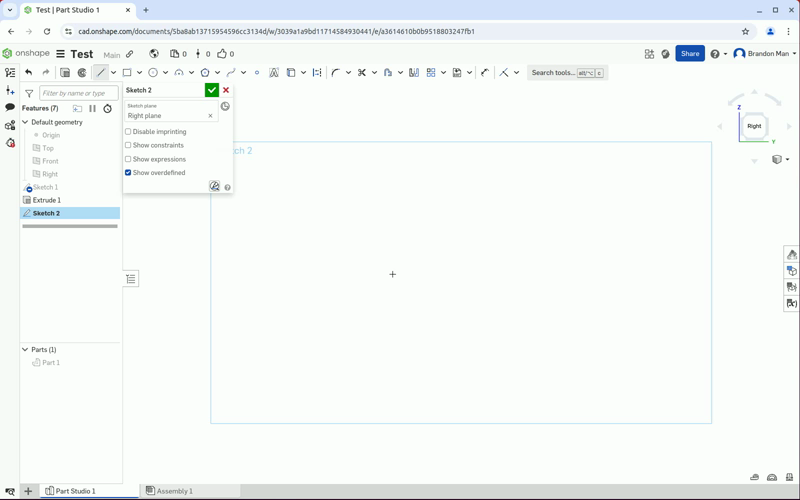
key_up(shift)
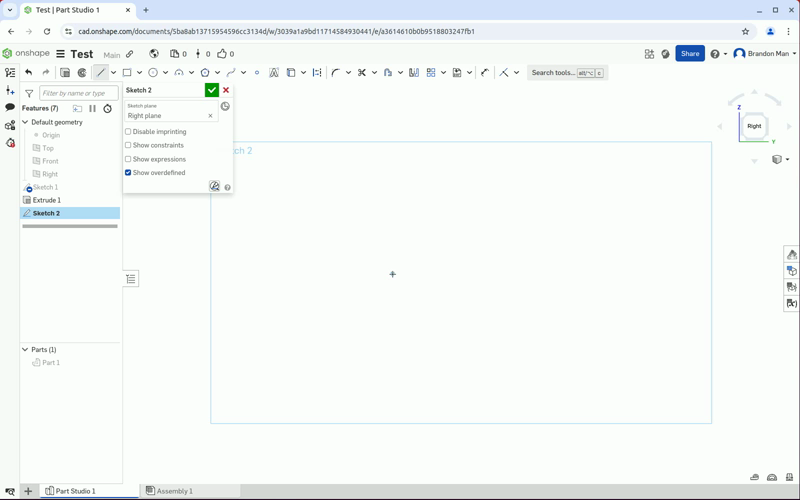
key_down(shift)
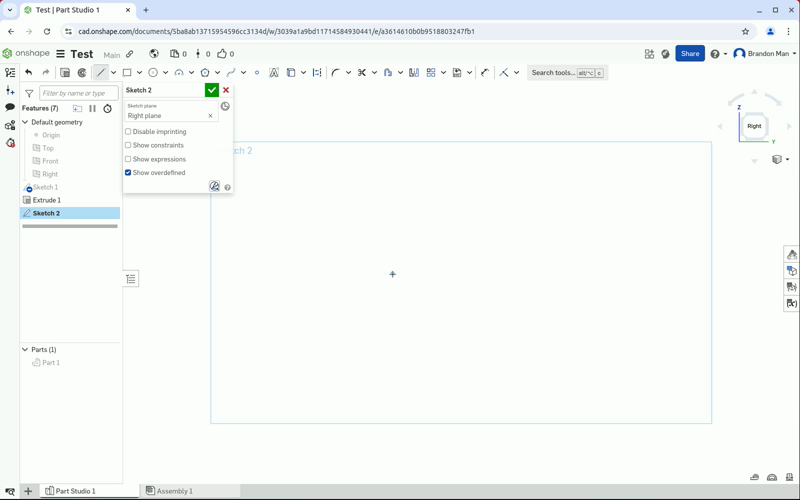
mouse_move(422, 273)
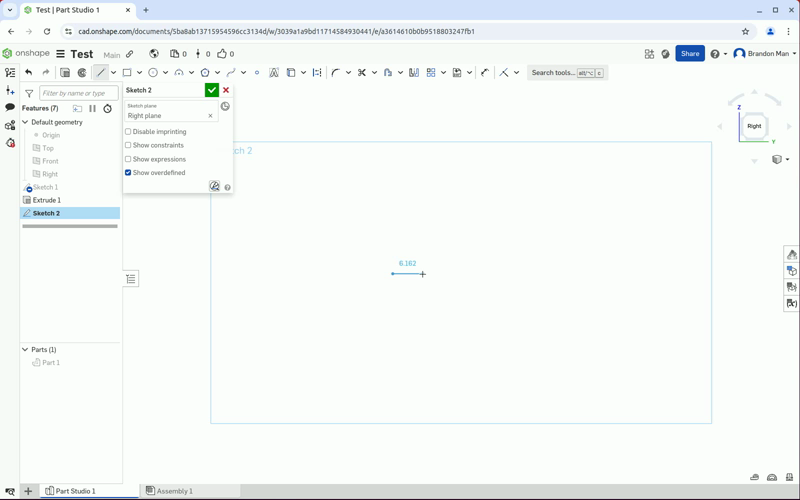
mouse_move(405, 273)
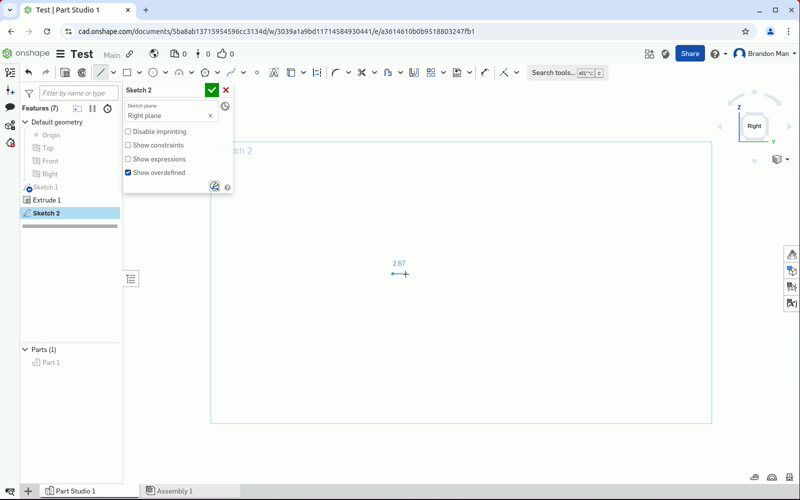
click(405, 273)
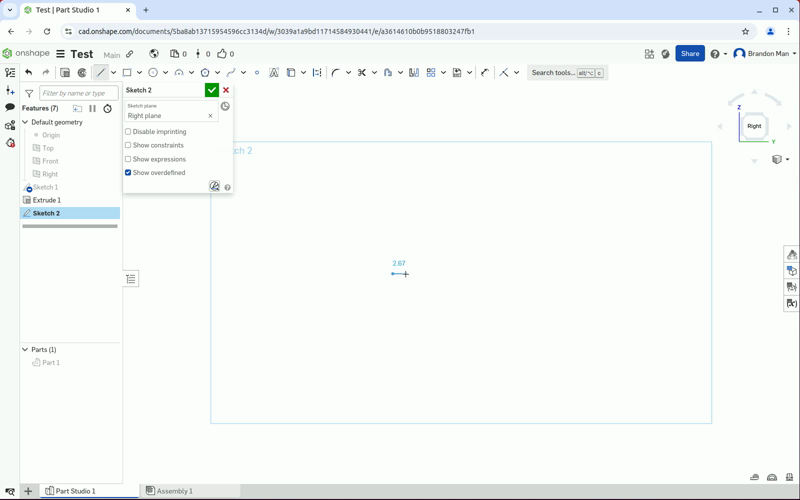
key_up(shift)
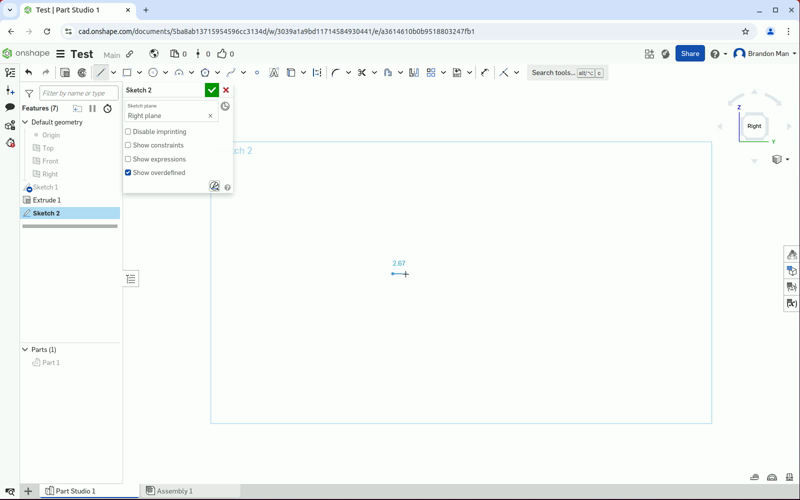
key_down(shift)
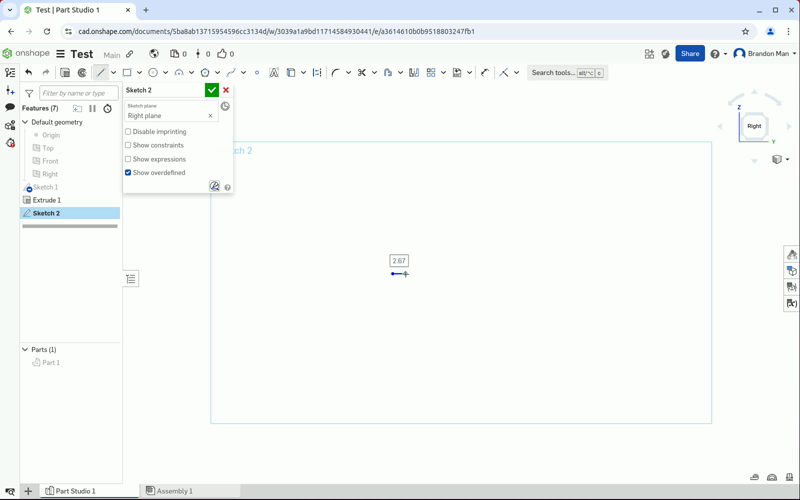
mouse_move(435, 273)
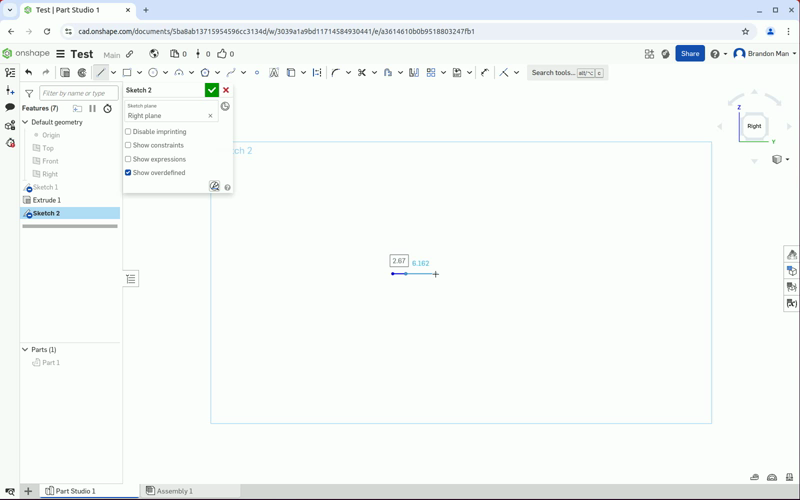
mouse_move(405, 260)
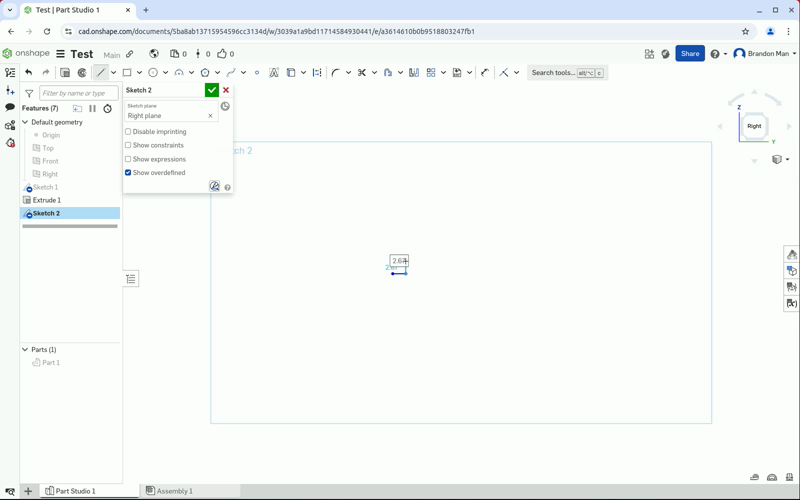
click(405, 260)
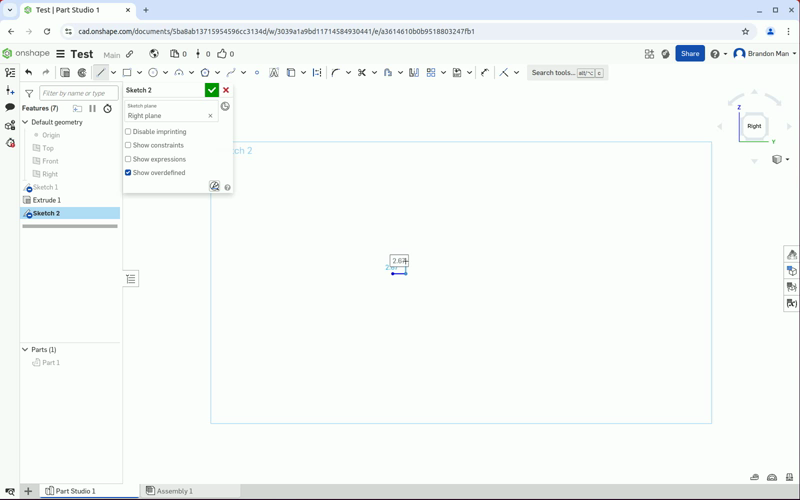
key_up(shift)
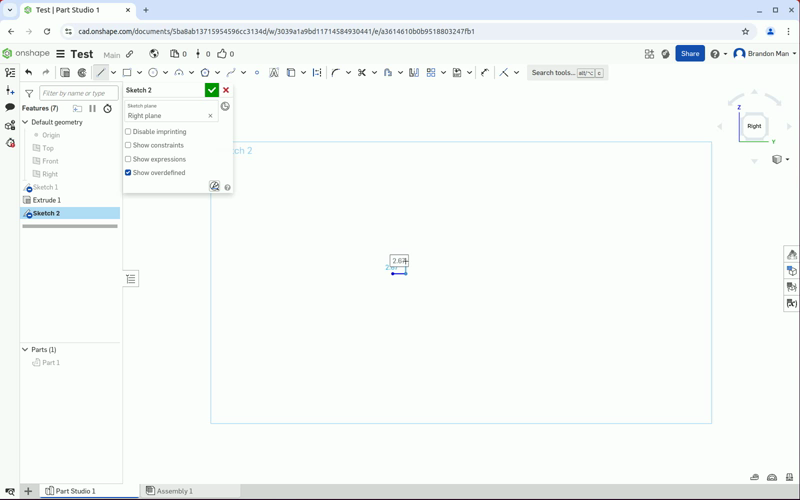
key_down(shift)
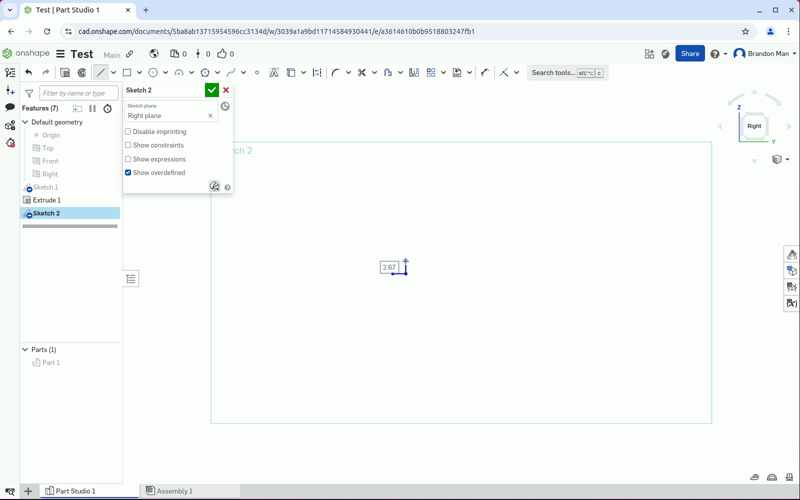
mouse_move(435, 260)
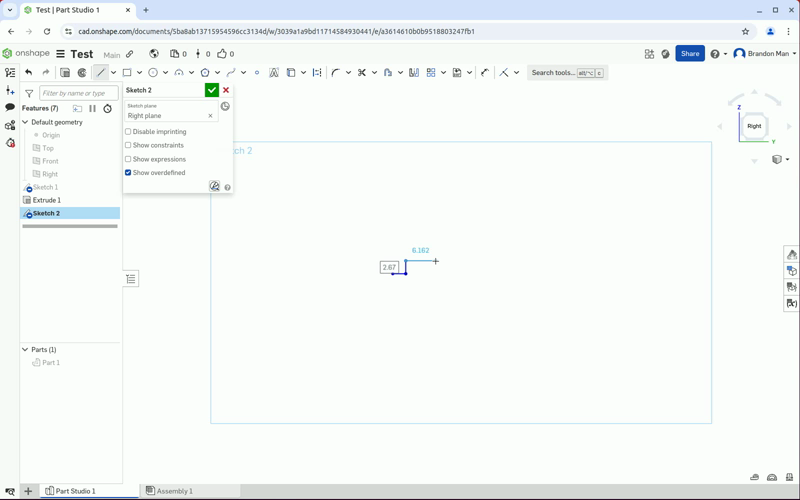
mouse_move(392, 260)
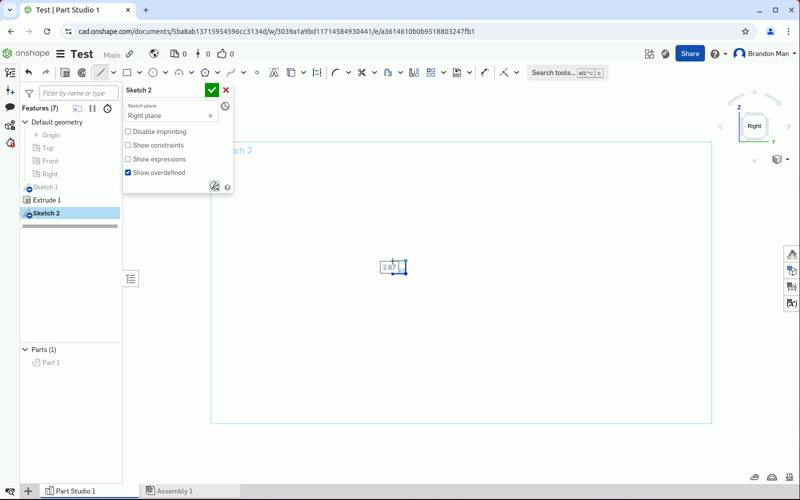
click(392, 260)
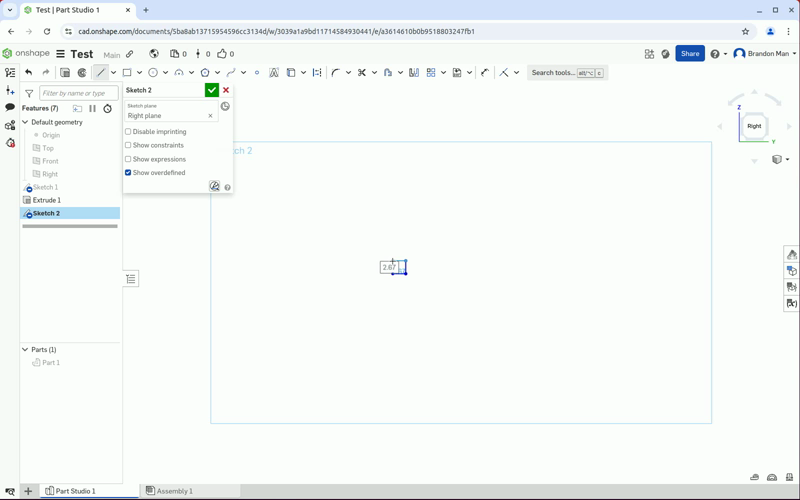
key_up(shift)
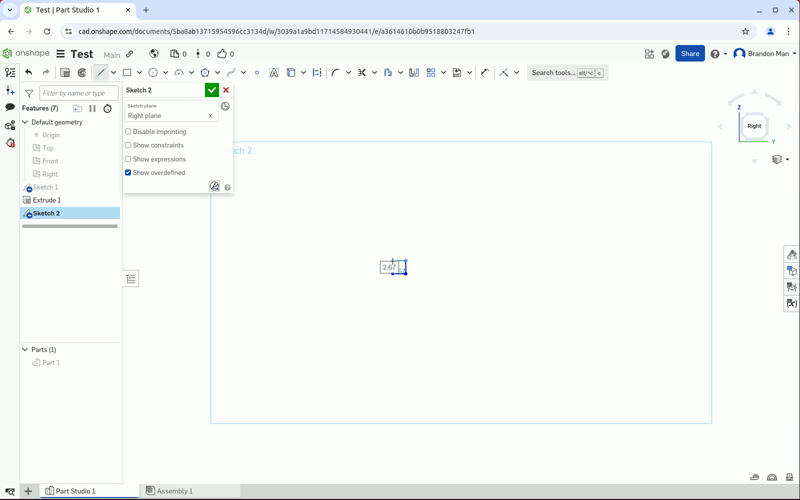
mouse_move(422, 260)
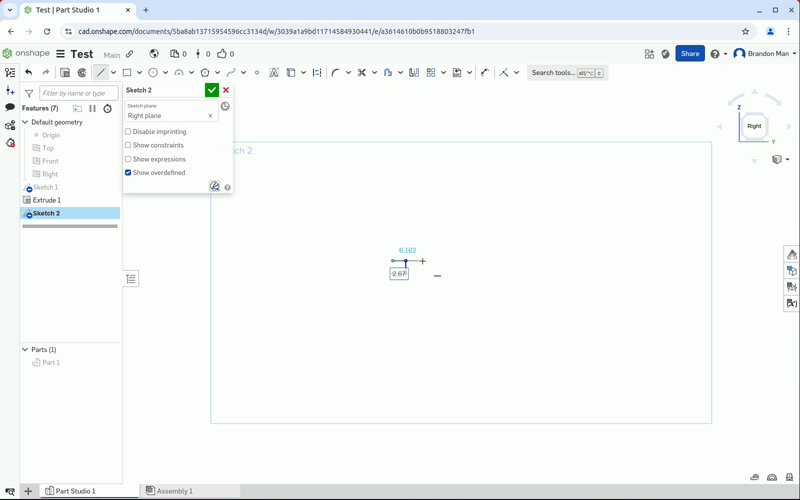
key_down(shift)
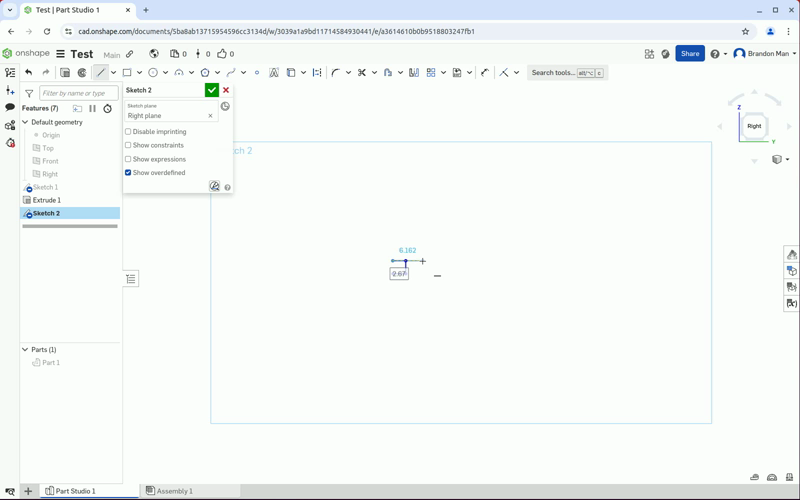
mouse_move(392, 273)
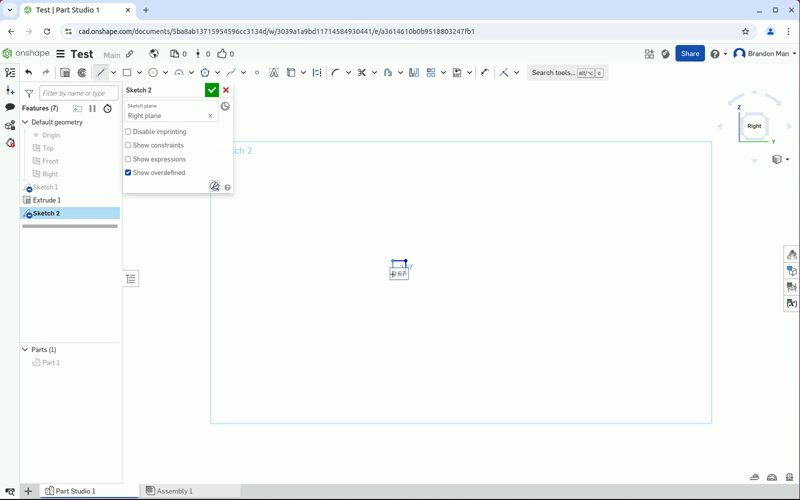
key_up(shift)
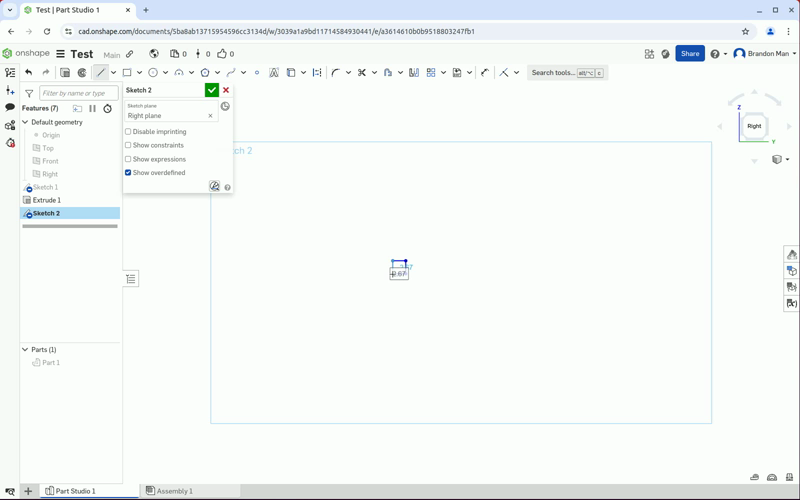
click(392, 273)
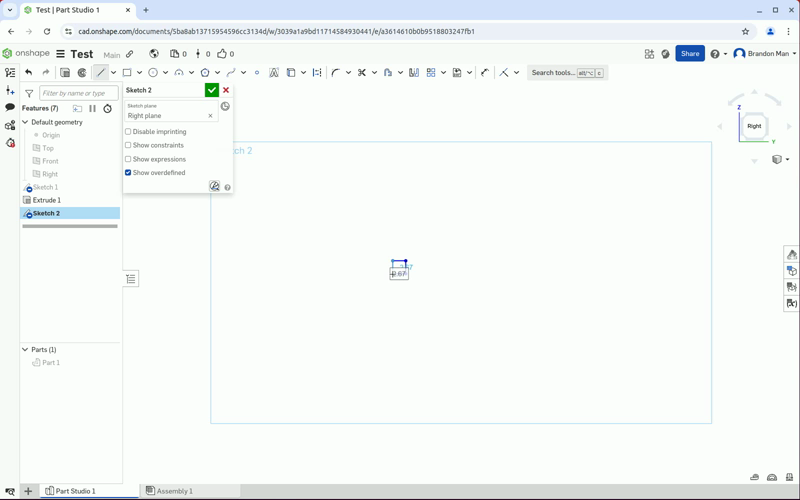
key(esc)
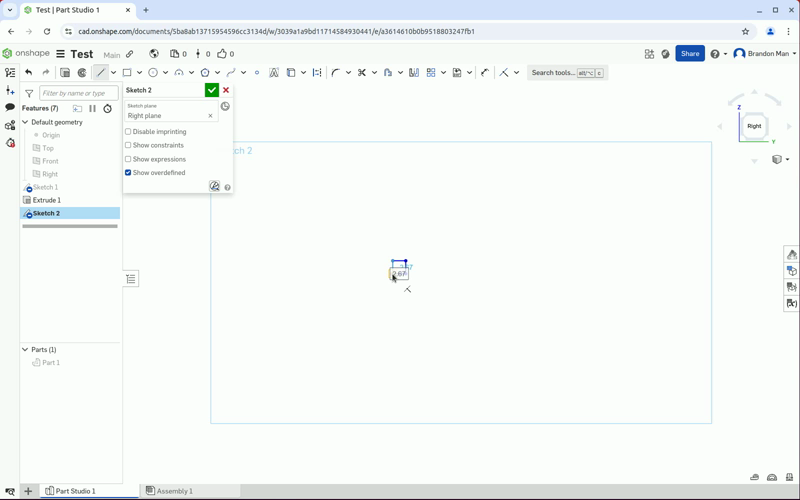
mouse_move(403, 269)
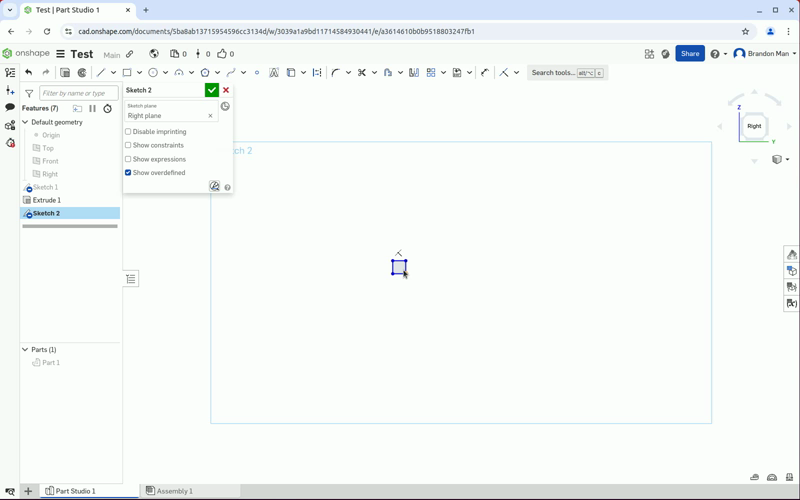
scroll(6)
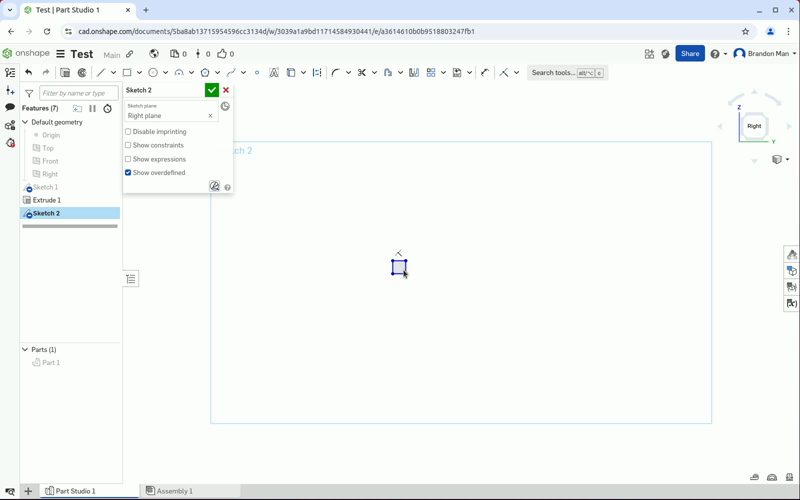
scroll(6)
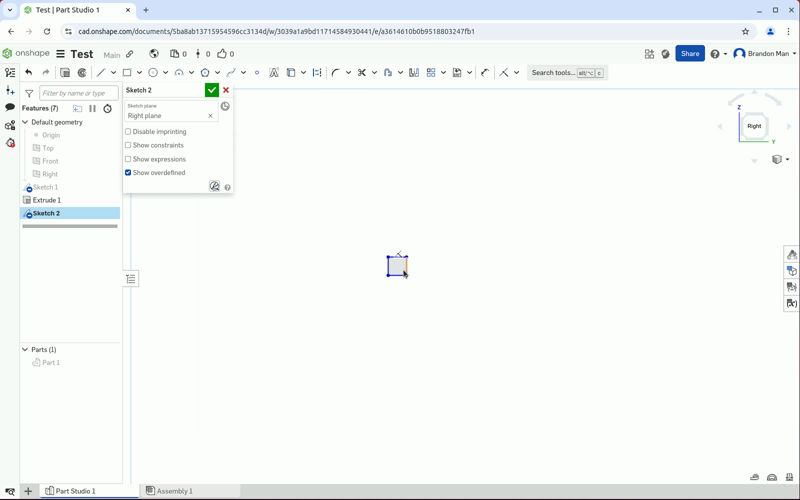
scroll(6)
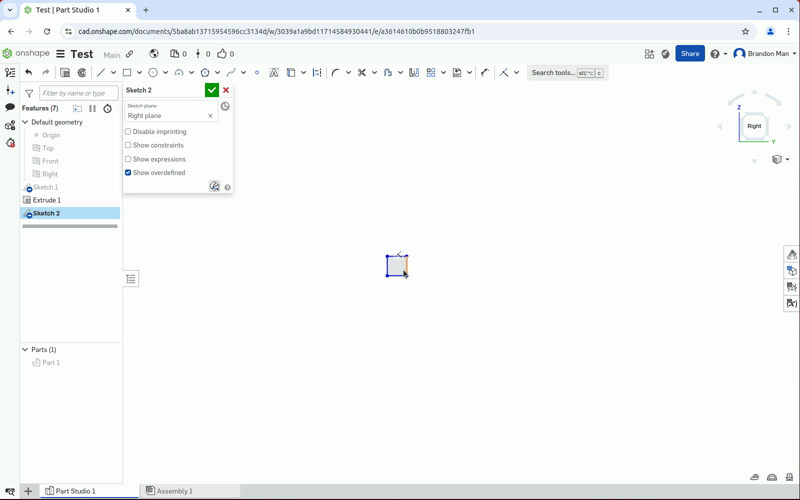
scroll(6)
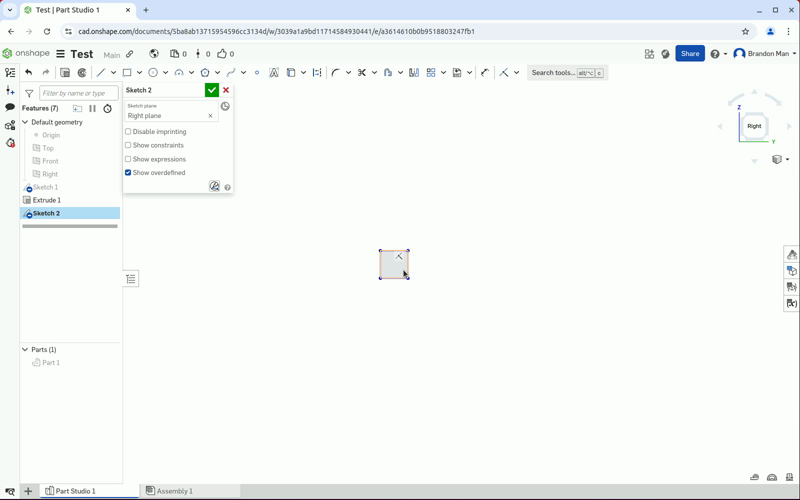
scroll(6)
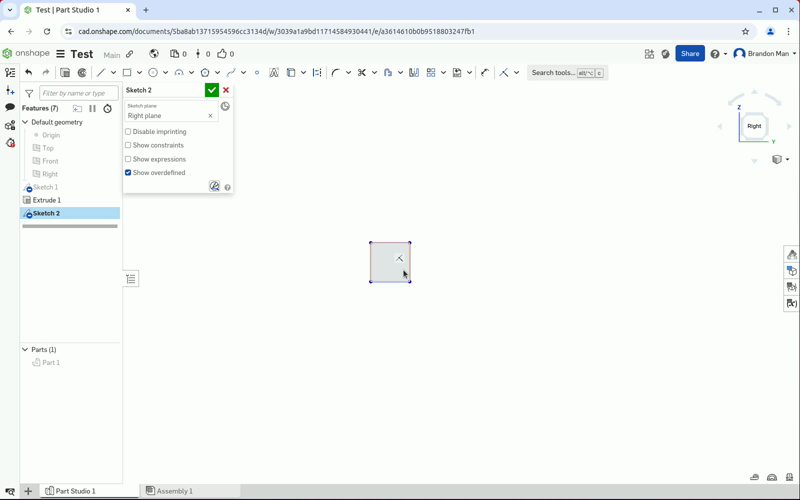
scroll(6)
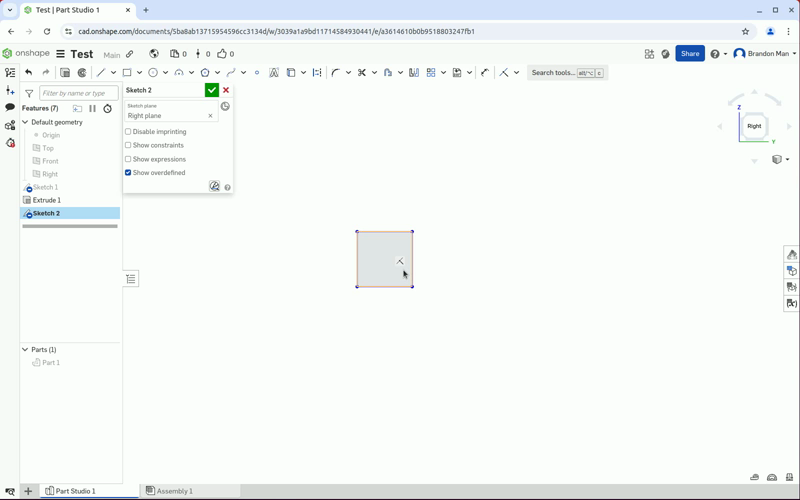
scroll(6)
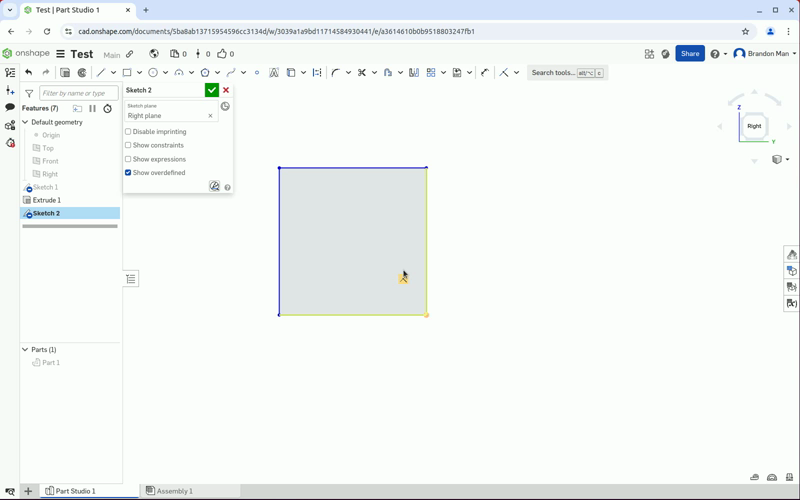
click(403, 269)
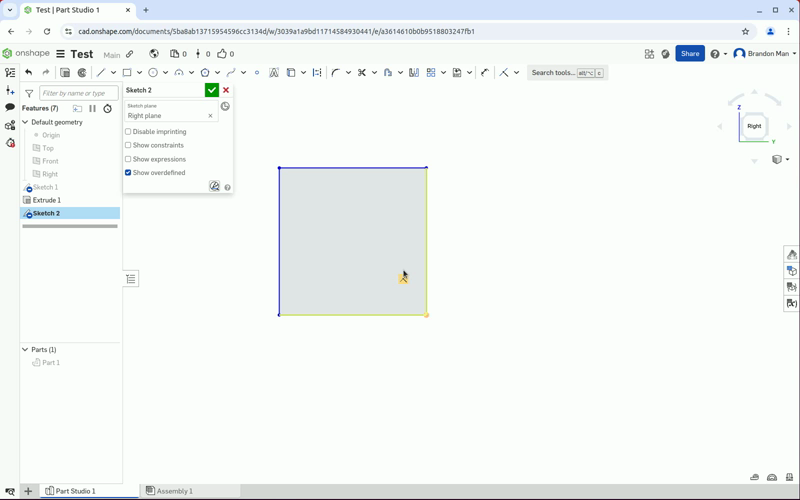
scroll(-6)
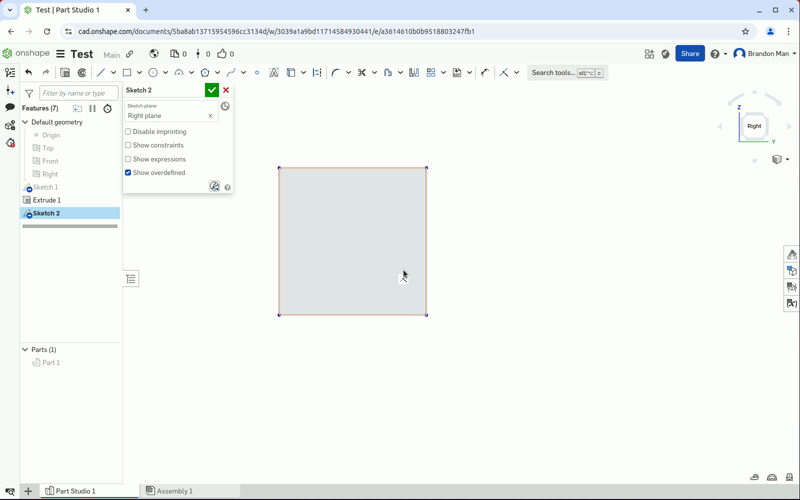
scroll(-6)
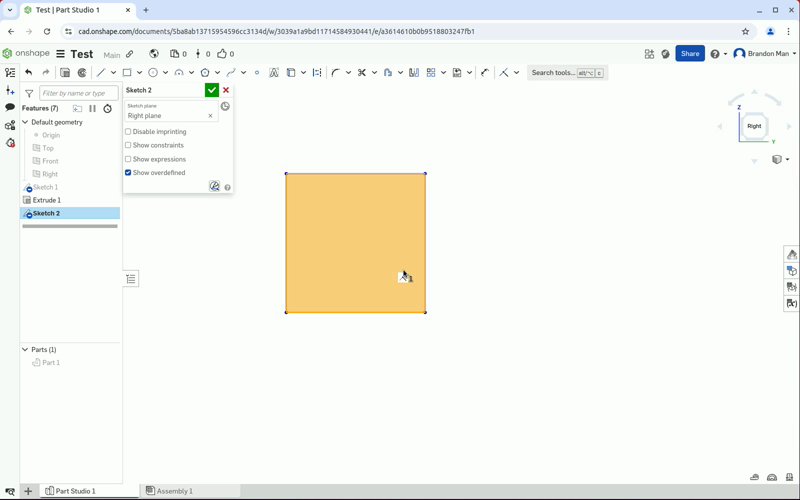
scroll(-6)
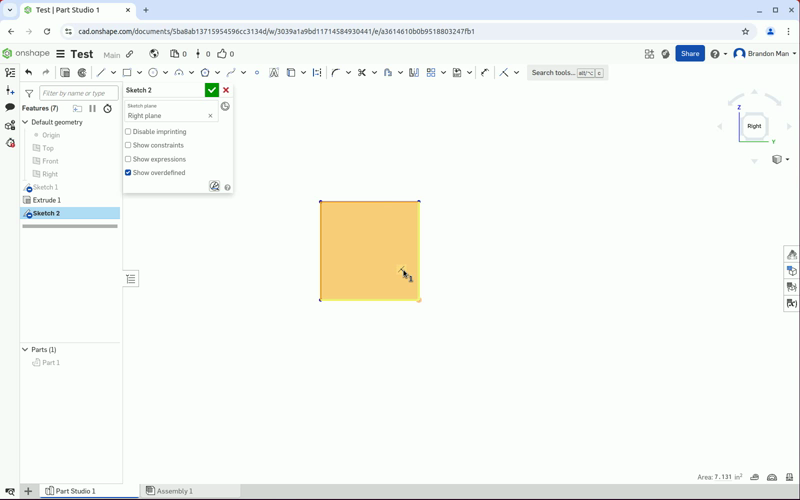
scroll(-6)
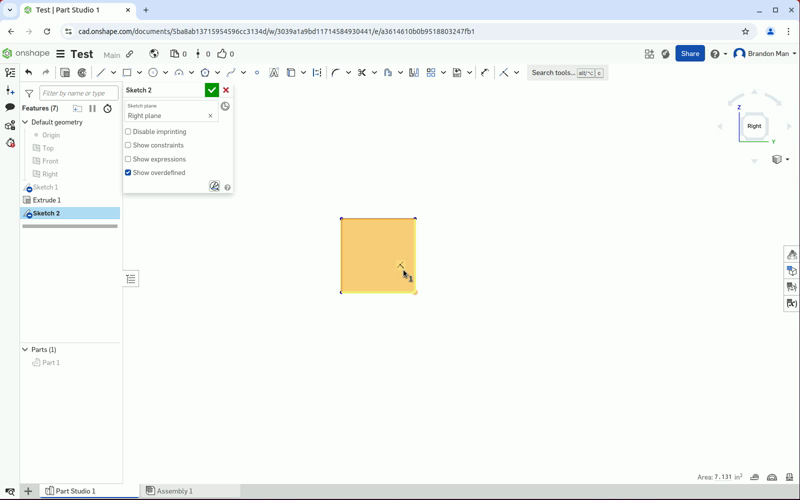
scroll(-6)
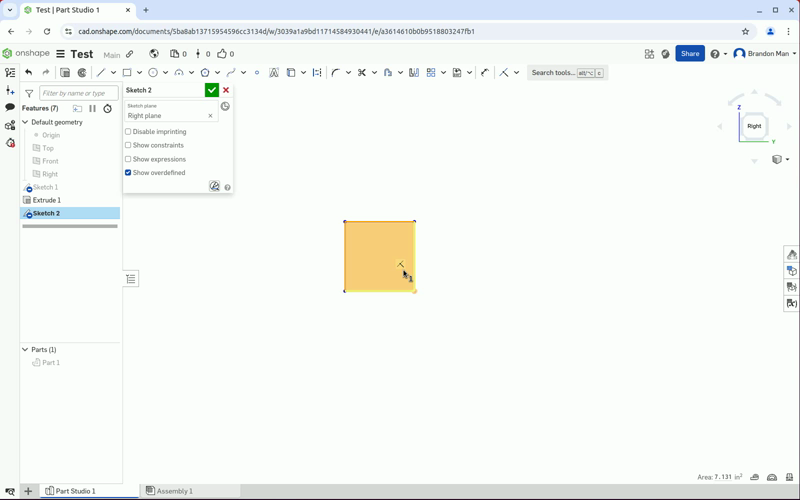
scroll(-6)
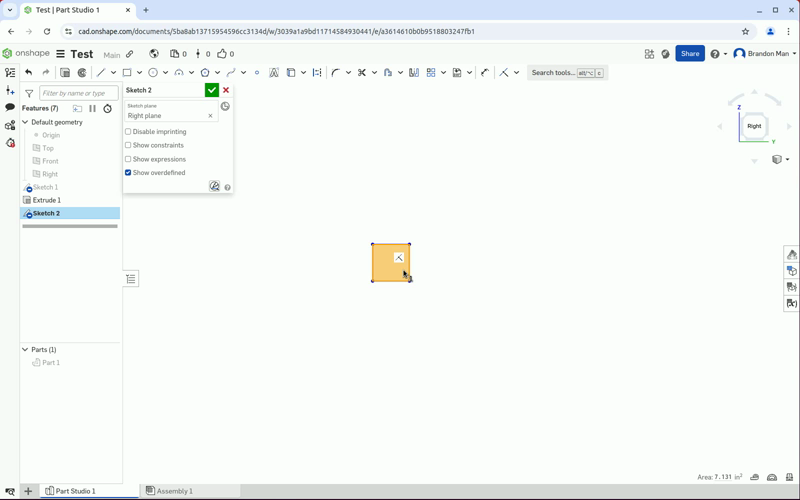
scroll(-6)
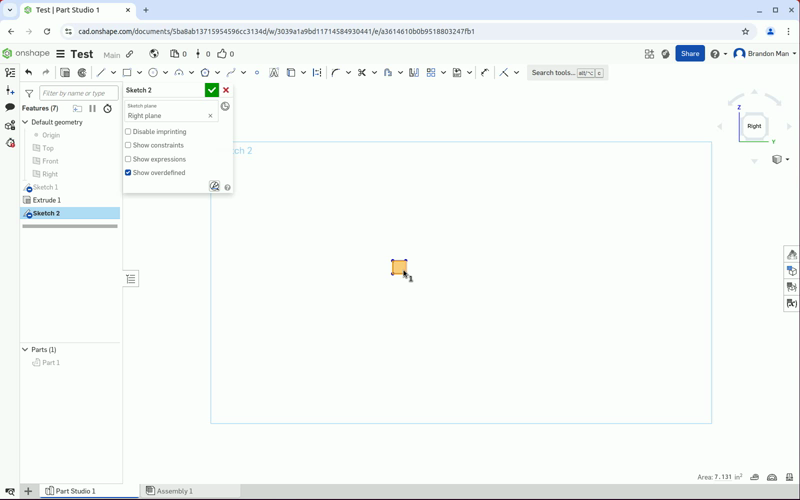
mouse_move(73, 352)
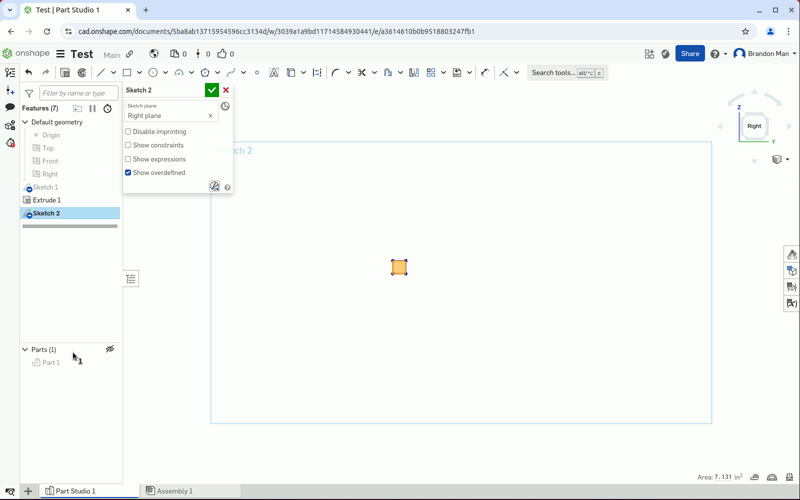
key(shift+y)
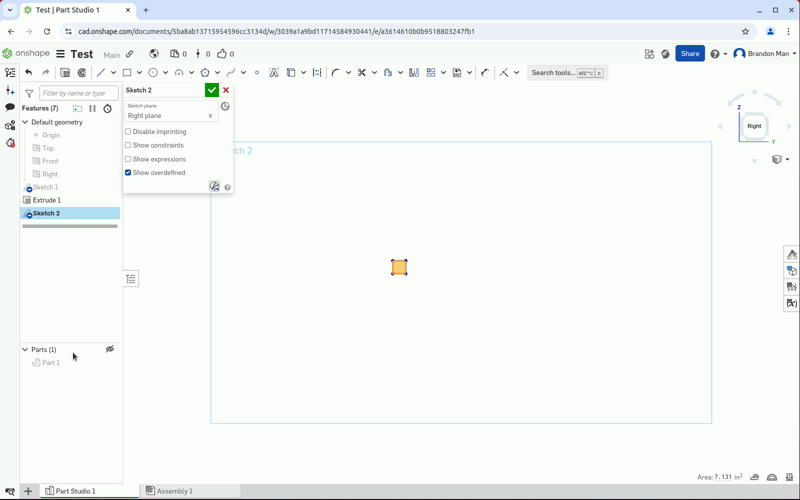
key(shift+e)
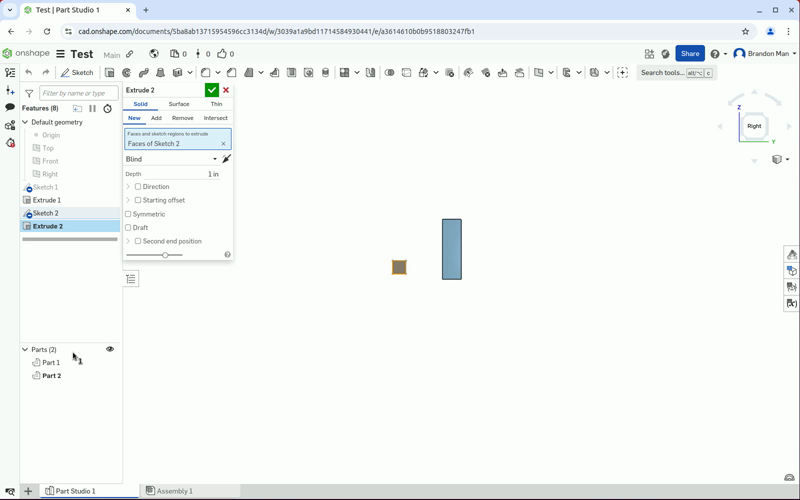
mouse_move(143, 106)
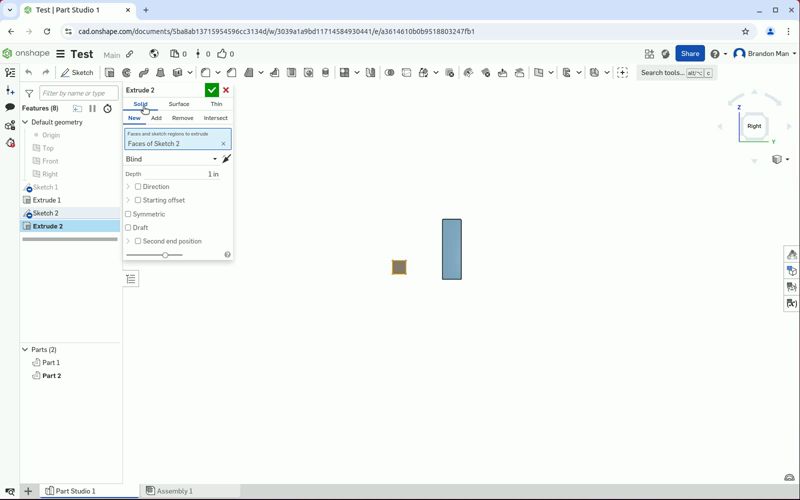
click(143, 106)
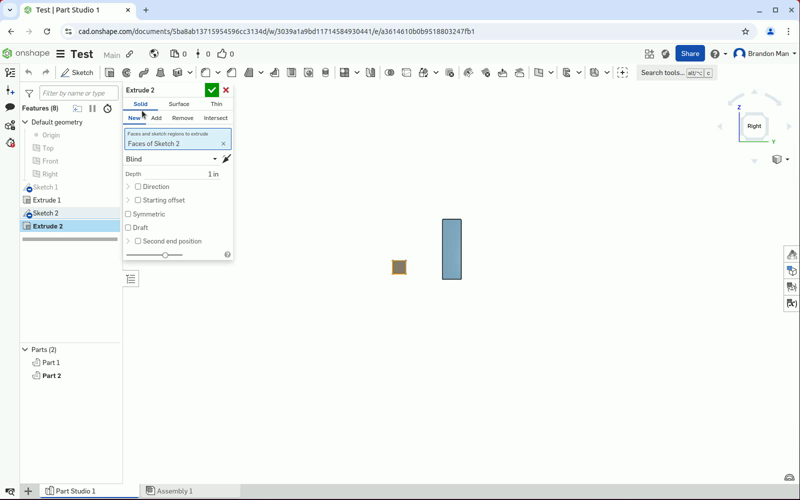
mouse_move(137, 120)
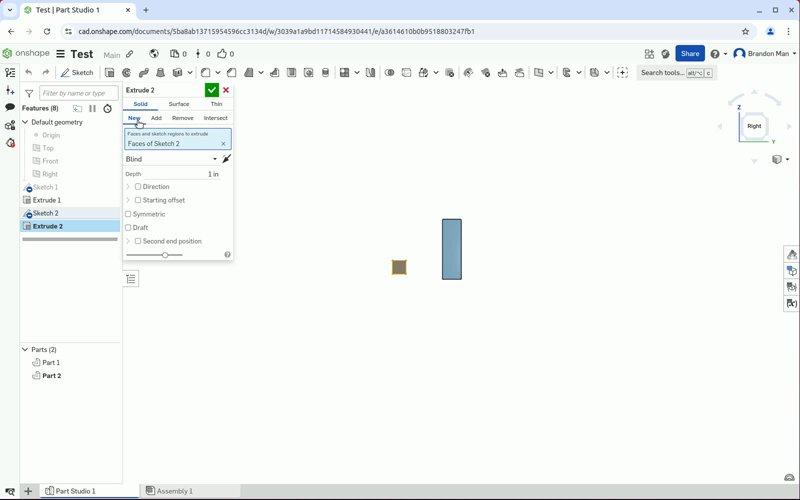
click(137, 120)
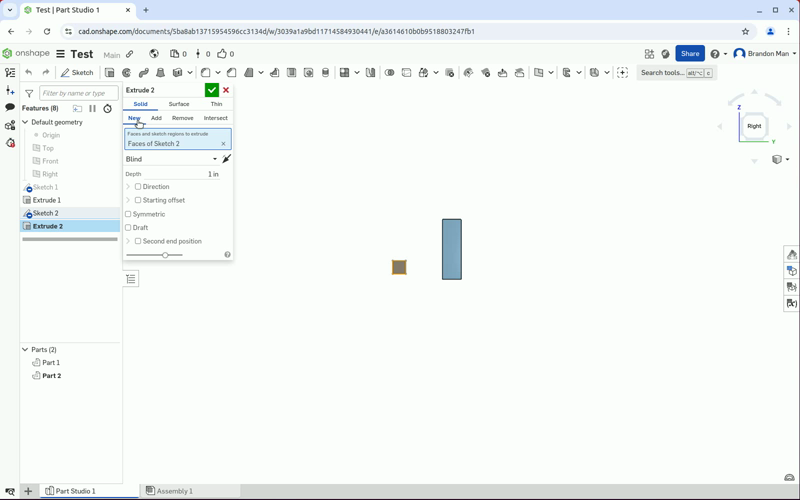
key(tab, 4)
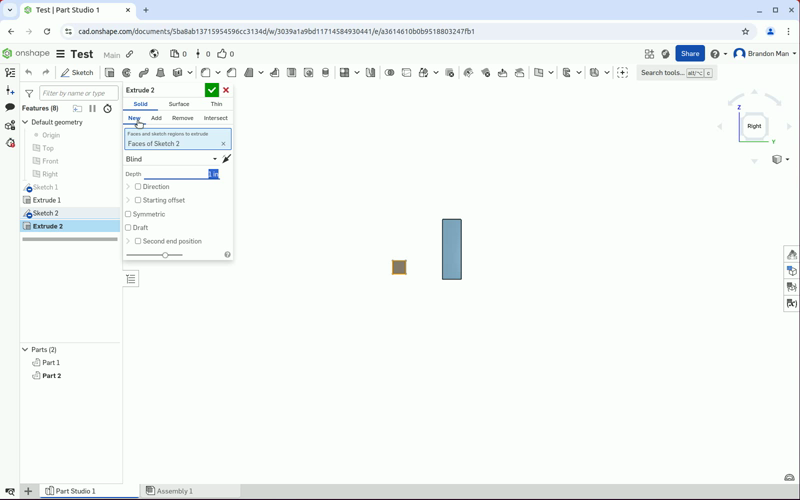
text(4.814)
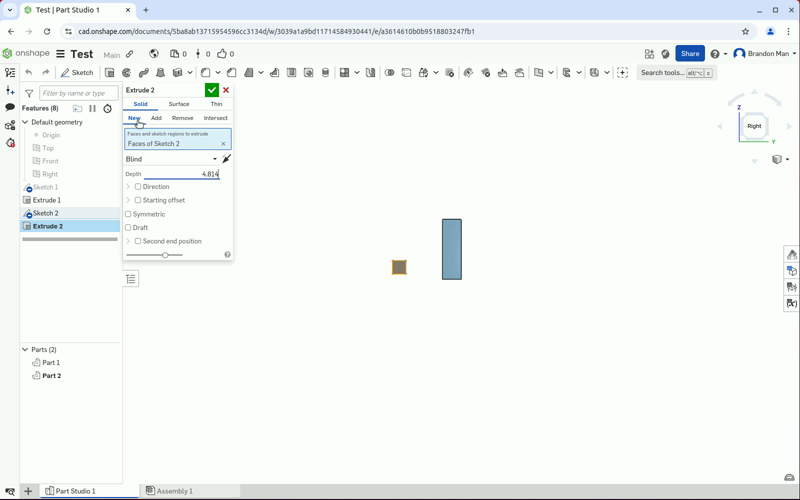
key(enter)
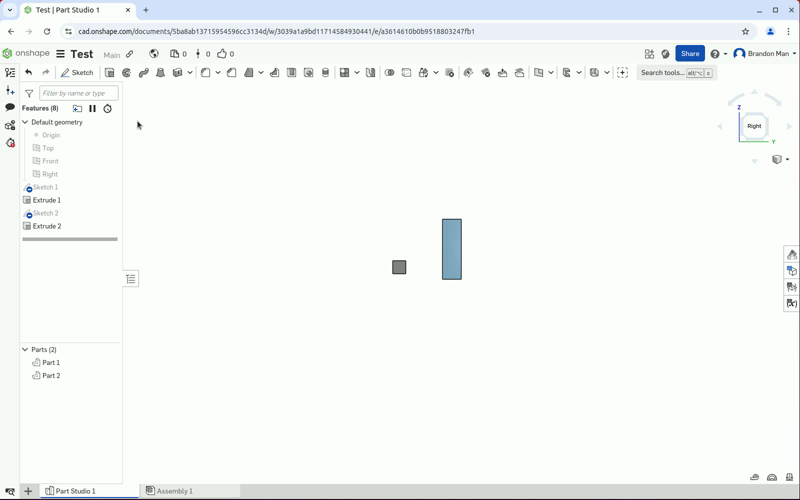
key(shift+h)
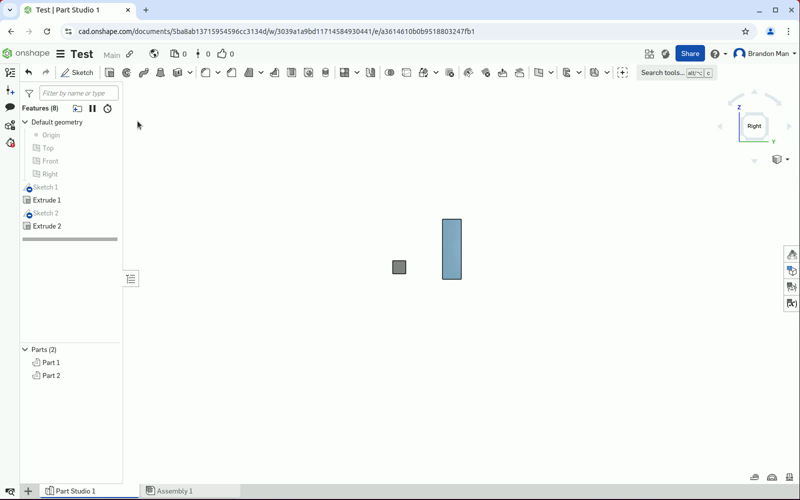
key(shift+h)
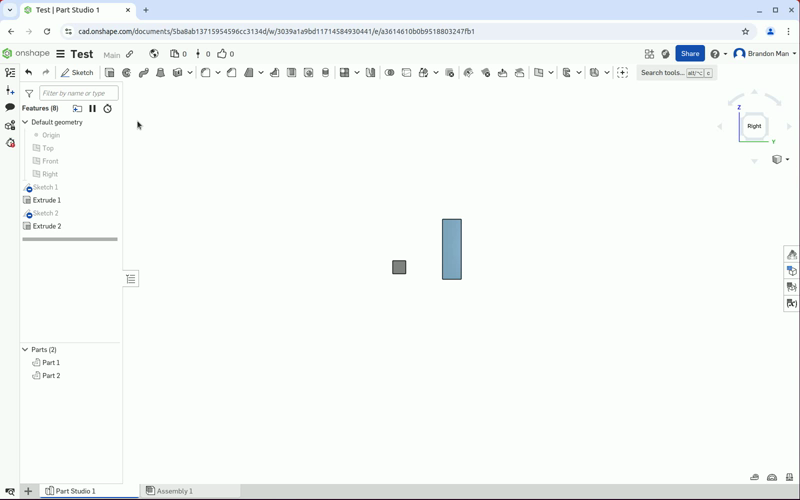
mouse_move(73, 189)
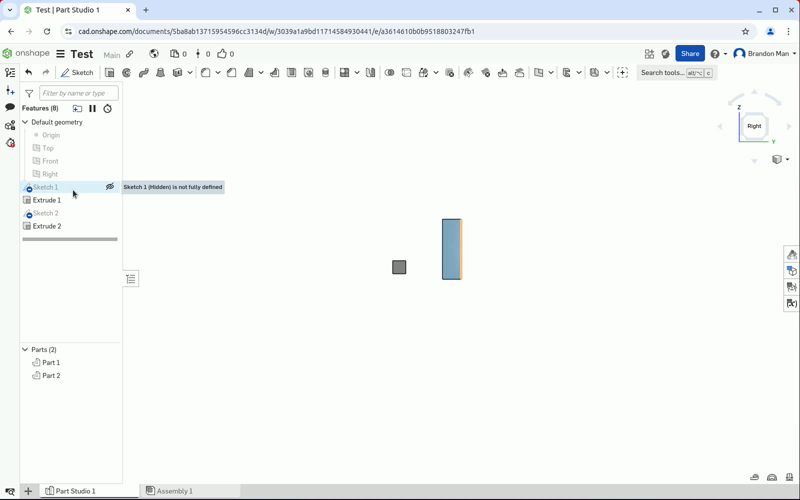
click(73, 189)
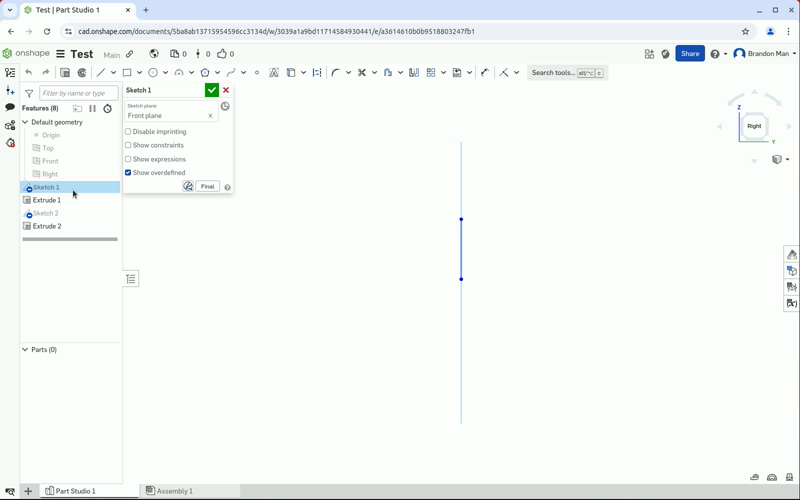
mouse_move(229, 92)
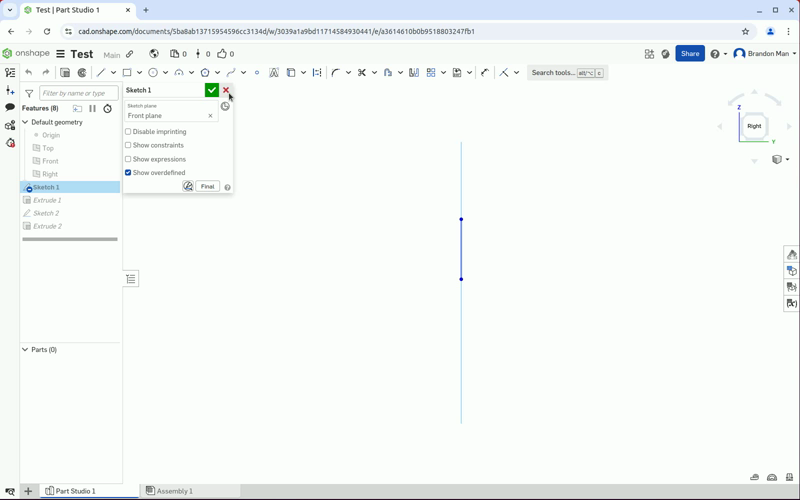
click(229, 92)
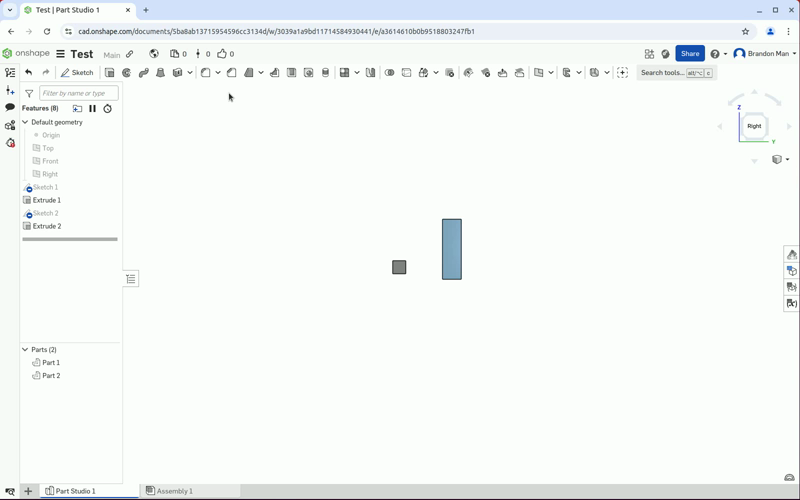
mouse_move(73, 352)
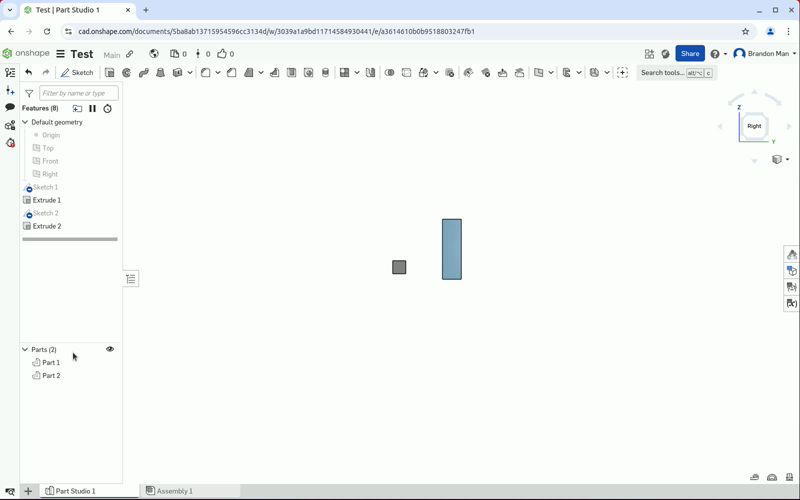
key(y)
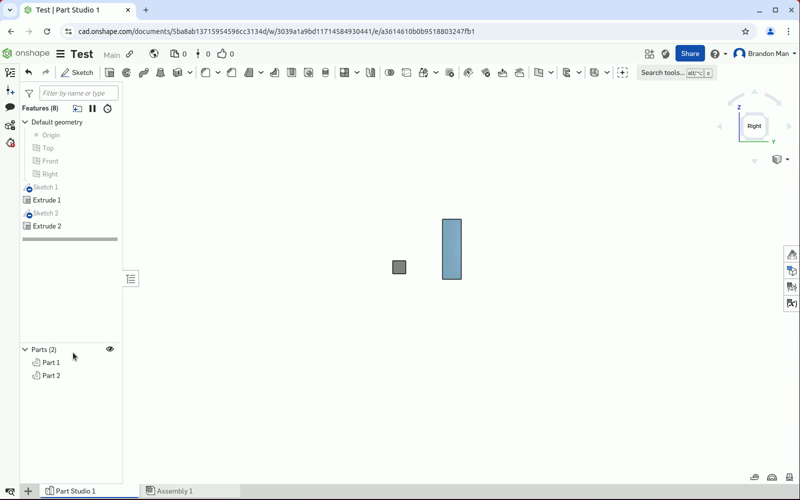
key(shift+p)
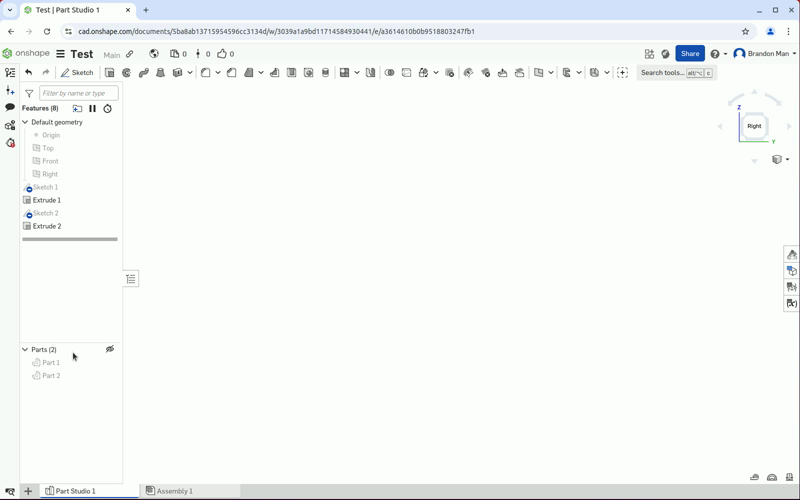
key(space)
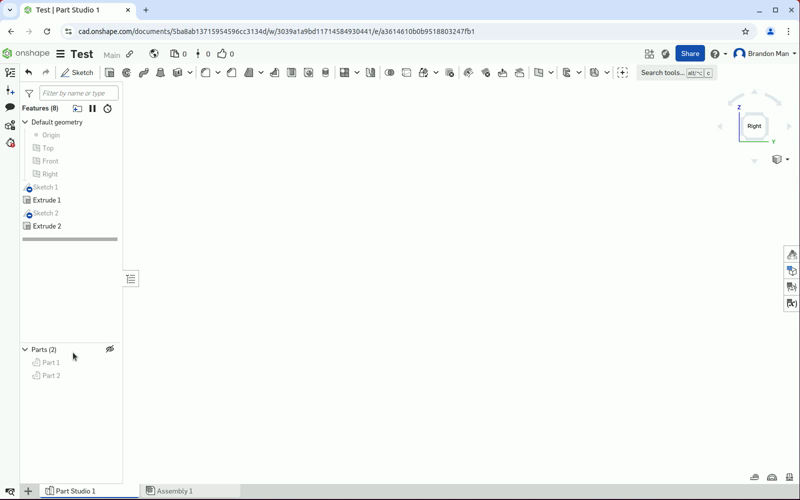
key_down(shift)
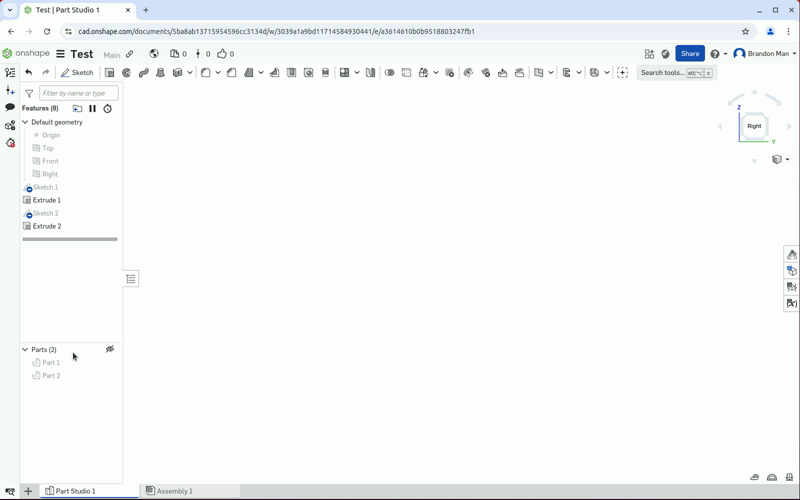
key(right)
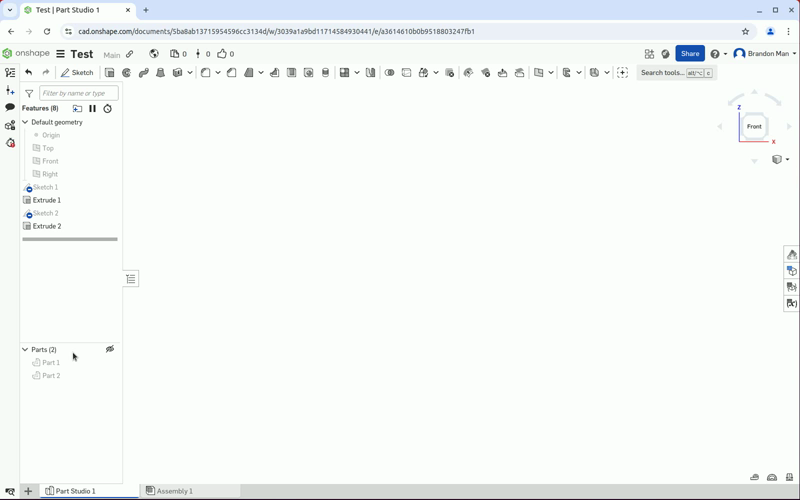
key_up(shift)
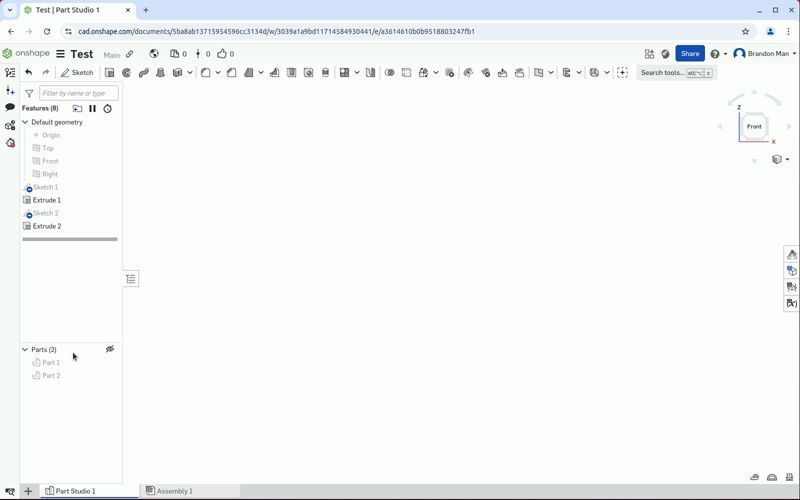
mouse_move(73, 352)
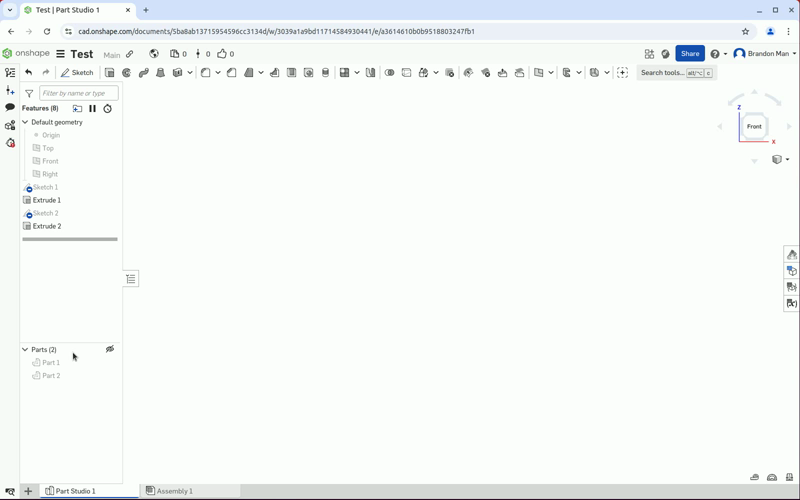
key(shift+y)
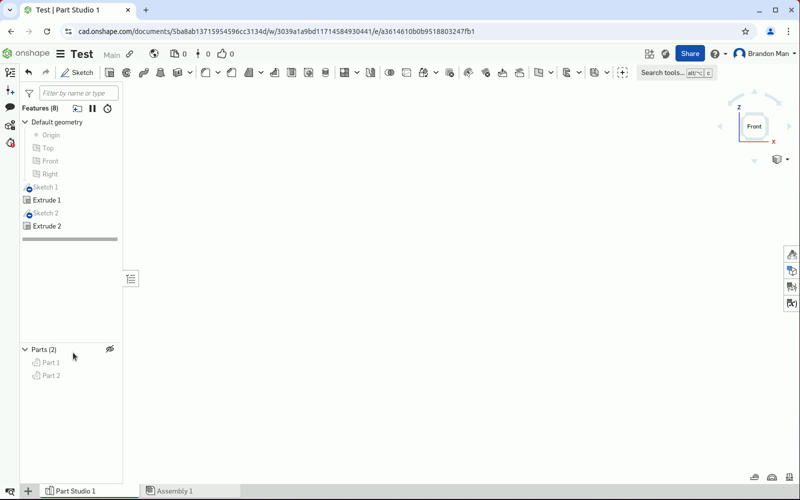
key(shift+s)
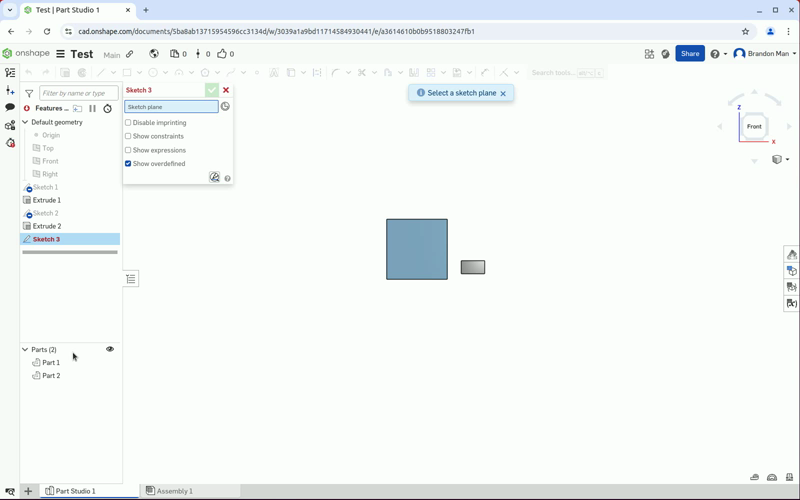
mouse_move(73, 163)
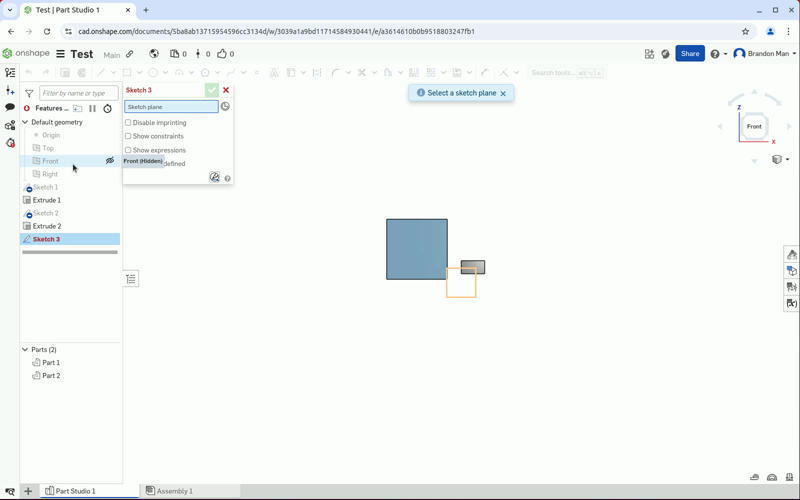
click(73, 163)
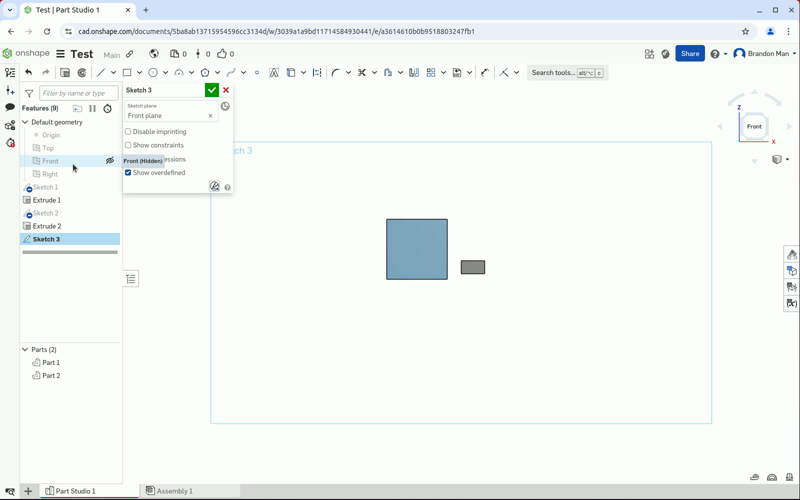
mouse_move(73, 352)
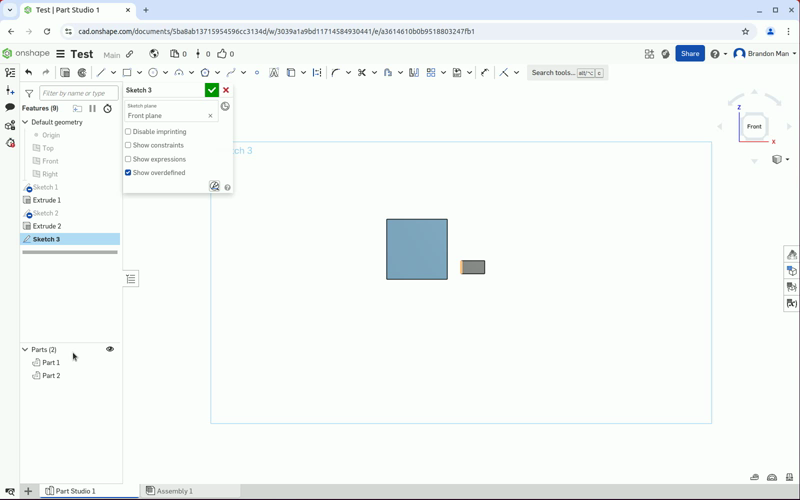
key(y)
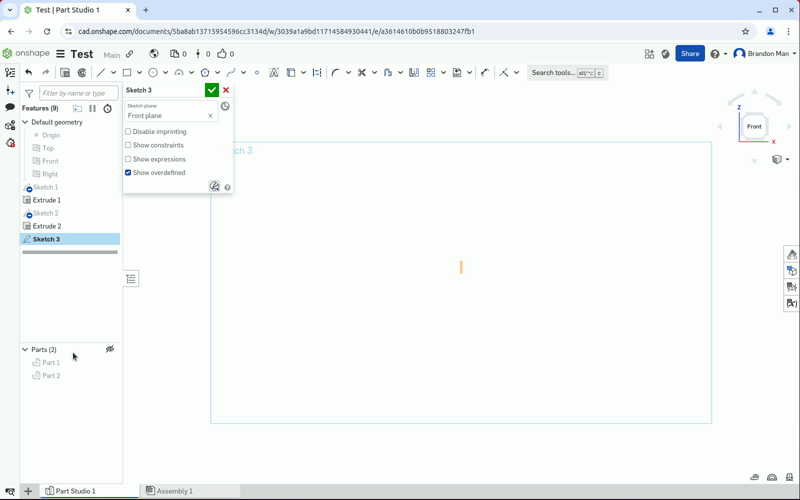
key(l)
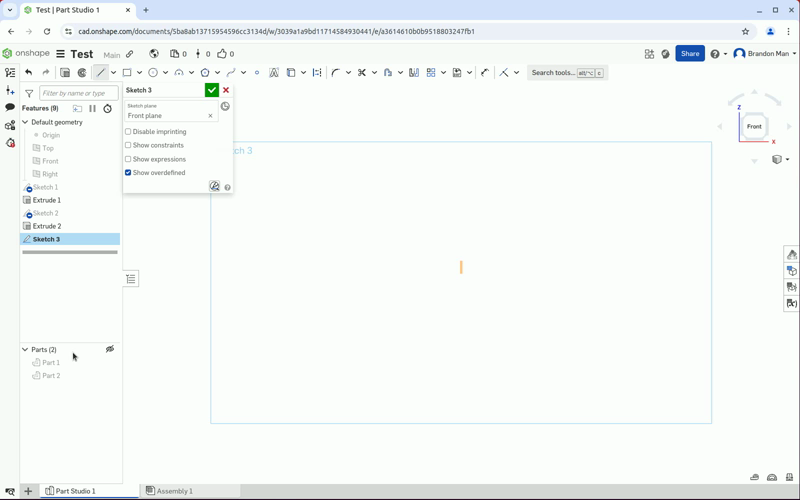
key_down(shift)
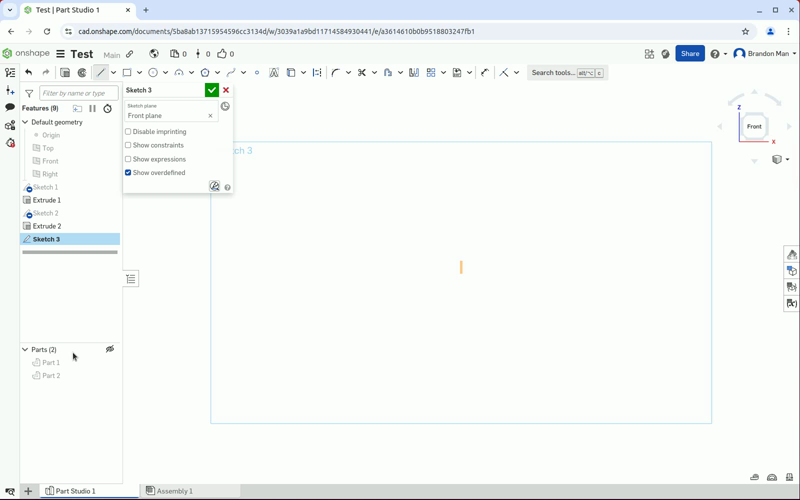
mouse_move(513, 288)
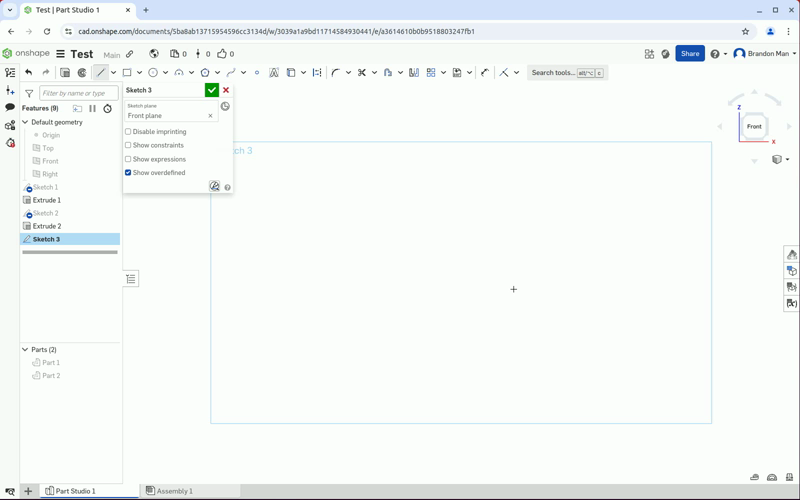
click(513, 288)
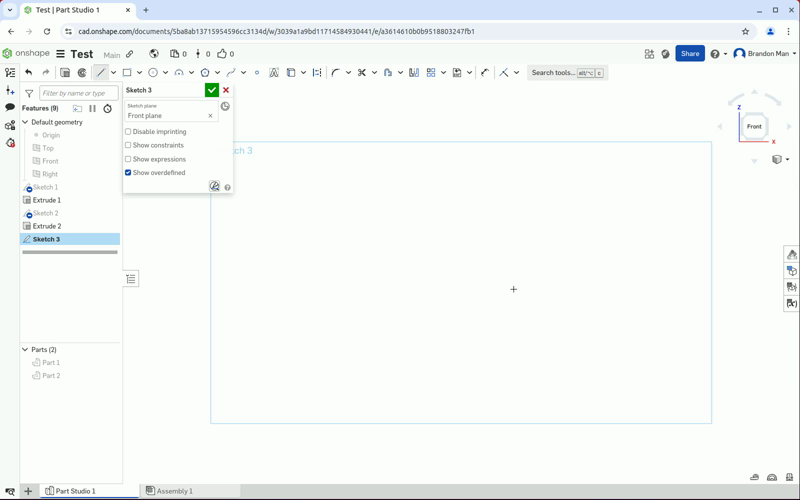
key_up(shift)
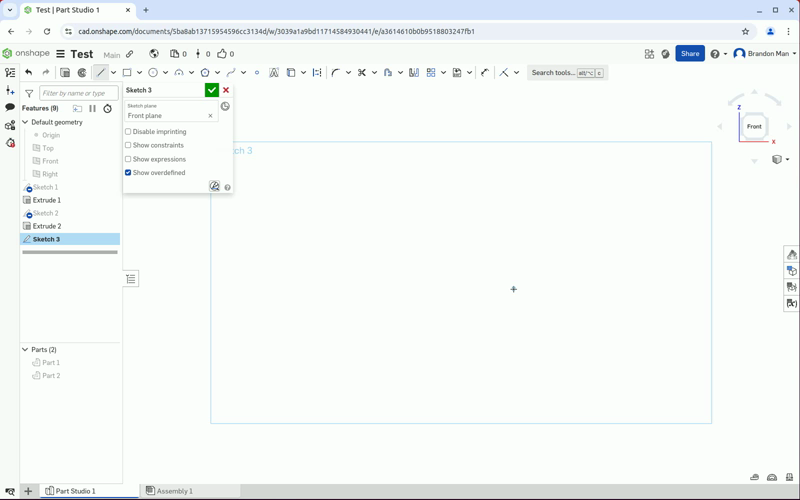
key_down(shift)
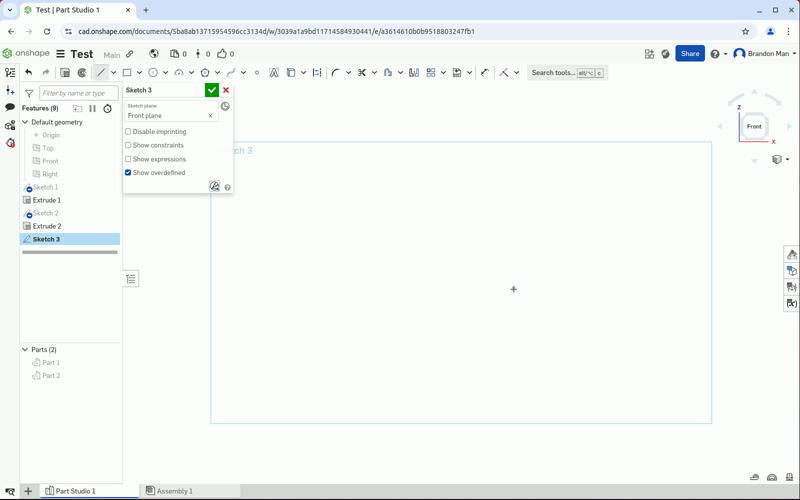
mouse_move(573, 288)
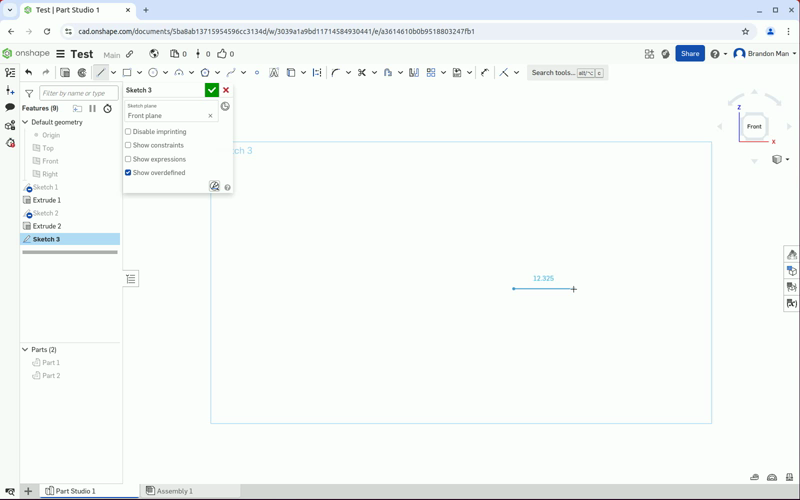
click(573, 288)
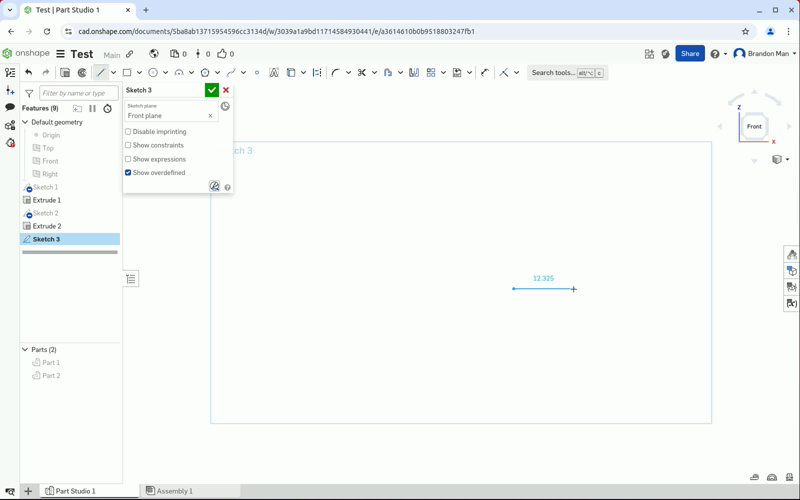
key_up(shift)
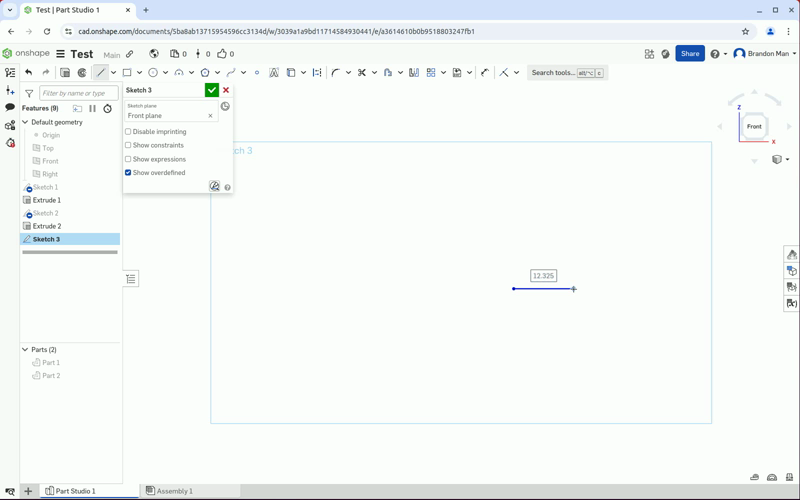
key_down(shift)
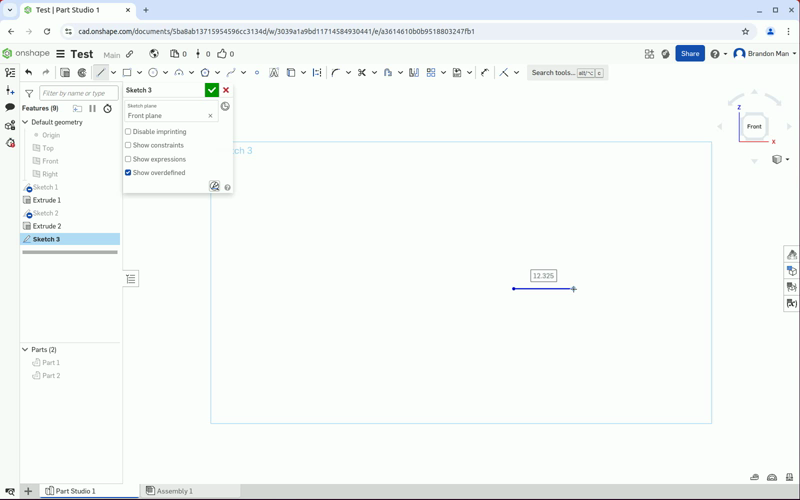
mouse_move(573, 228)
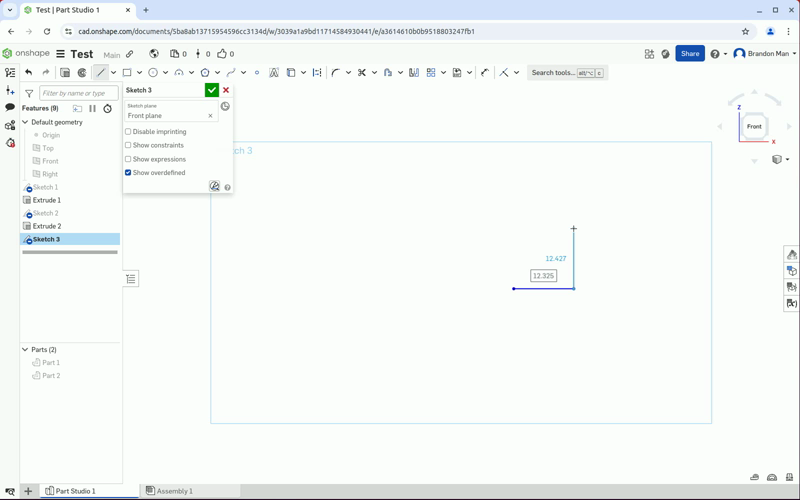
click(573, 228)
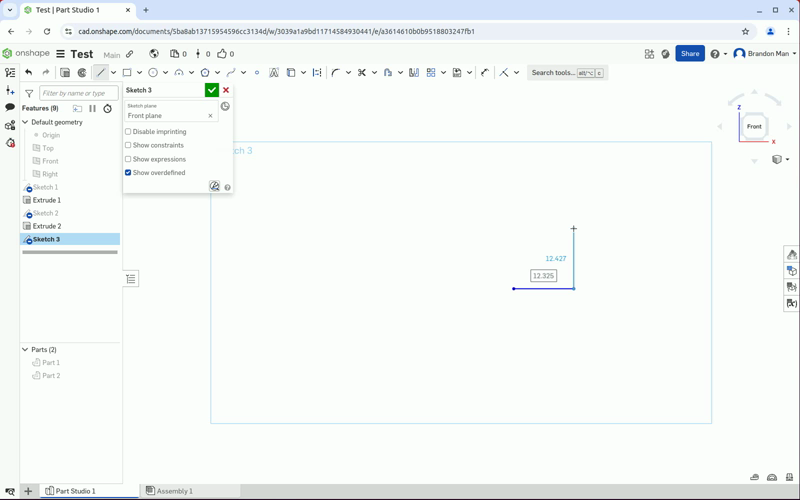
key_up(shift)
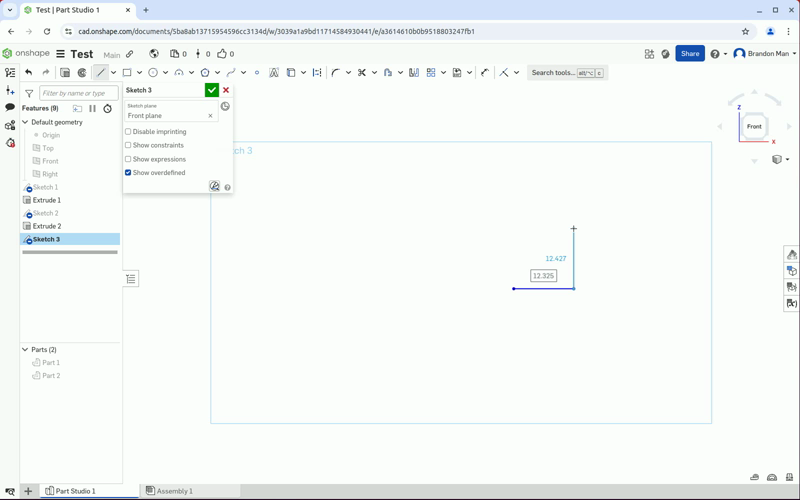
key_down(shift)
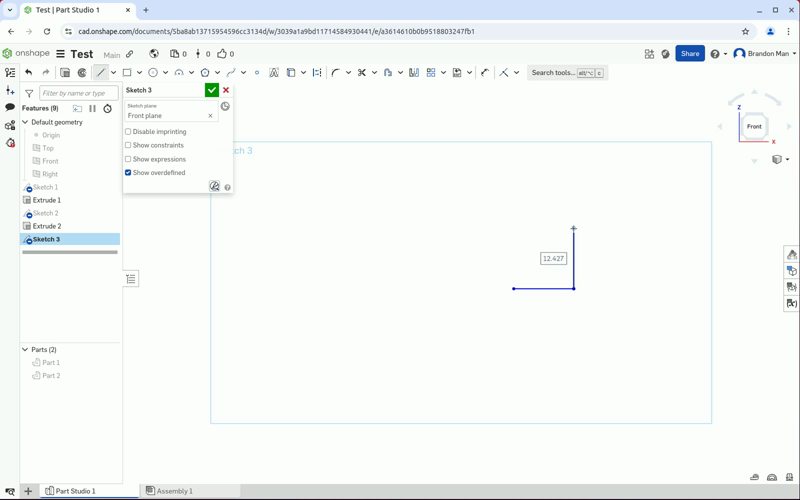
mouse_move(513, 228)
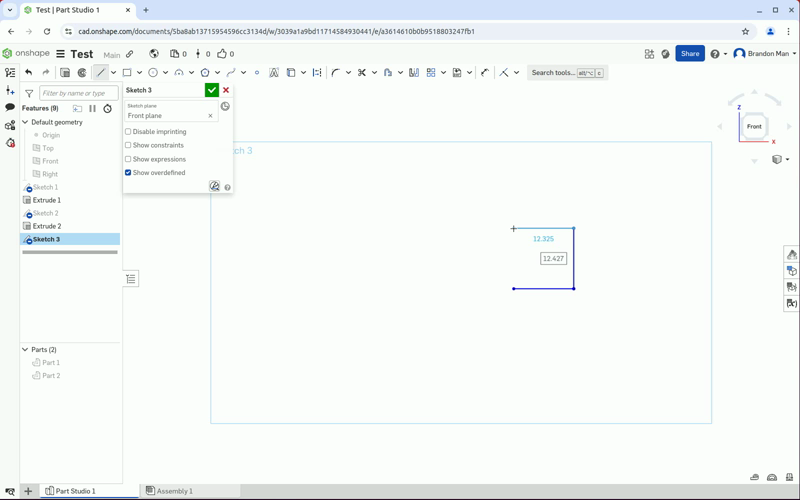
click(513, 228)
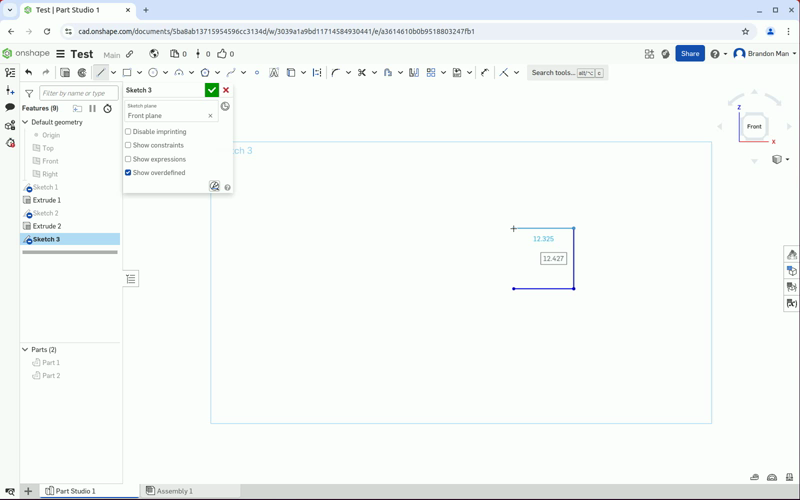
key_up(shift)
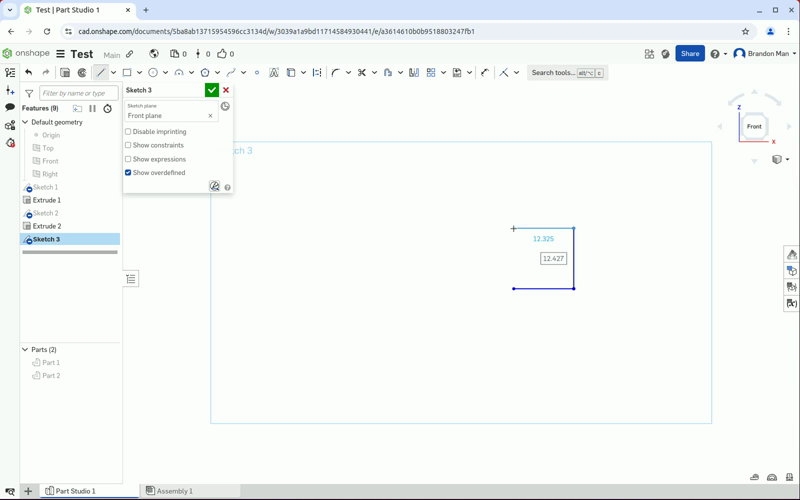
key_down(shift)
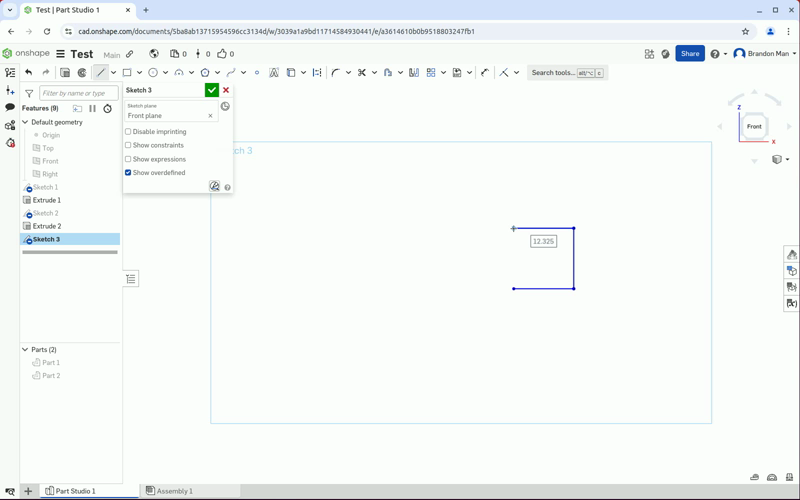
mouse_move(513, 288)
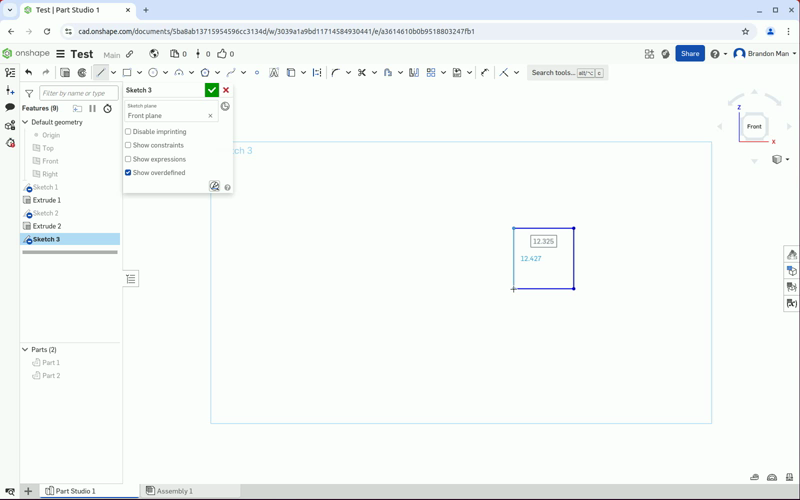
key_up(shift)
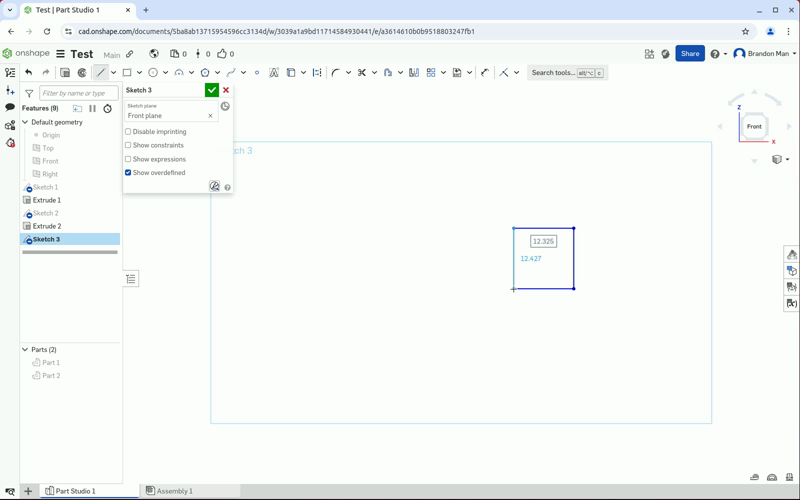
click(513, 288)
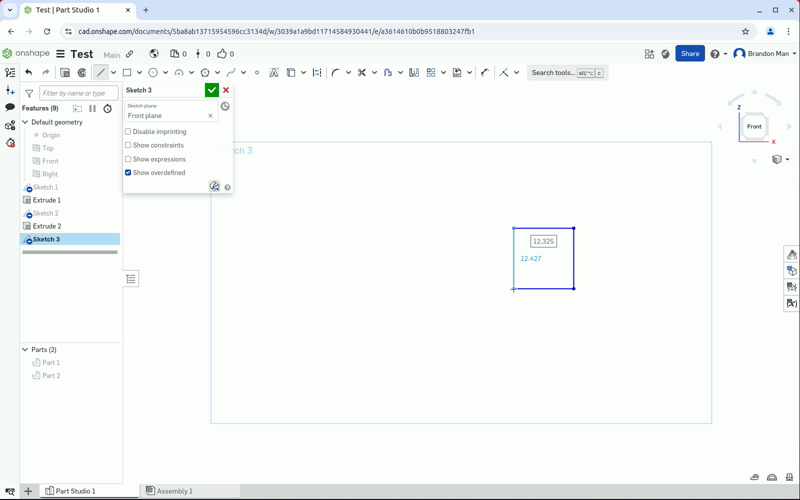
key(esc)
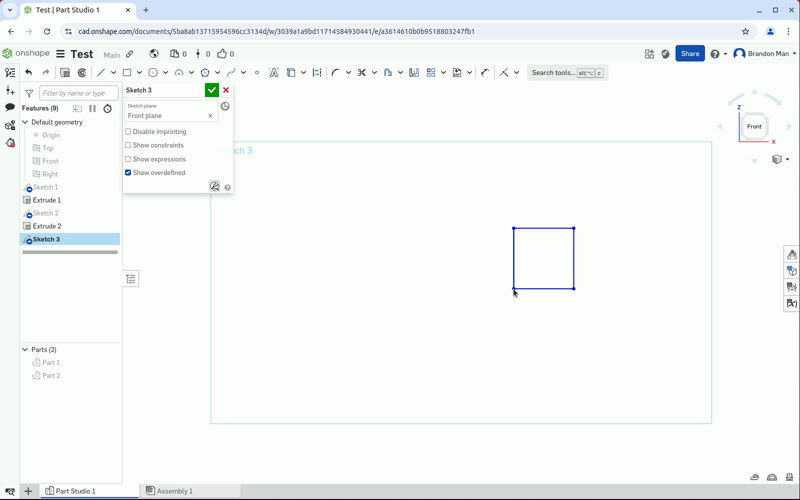
mouse_move(518, 270)
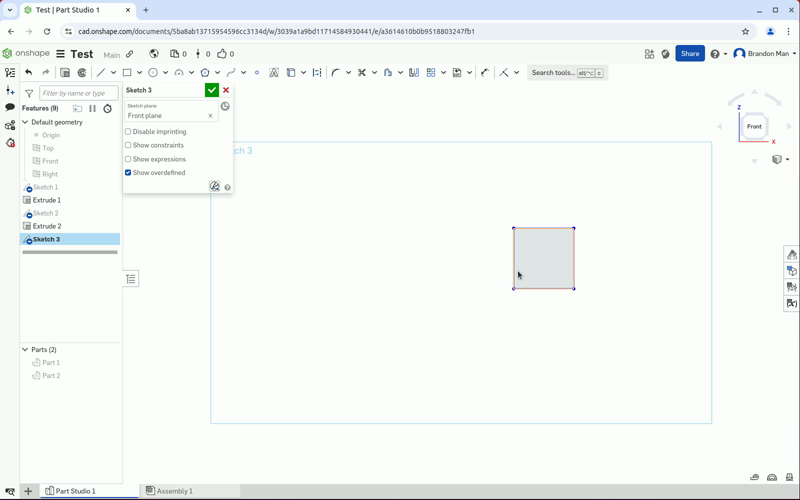
click(518, 270)
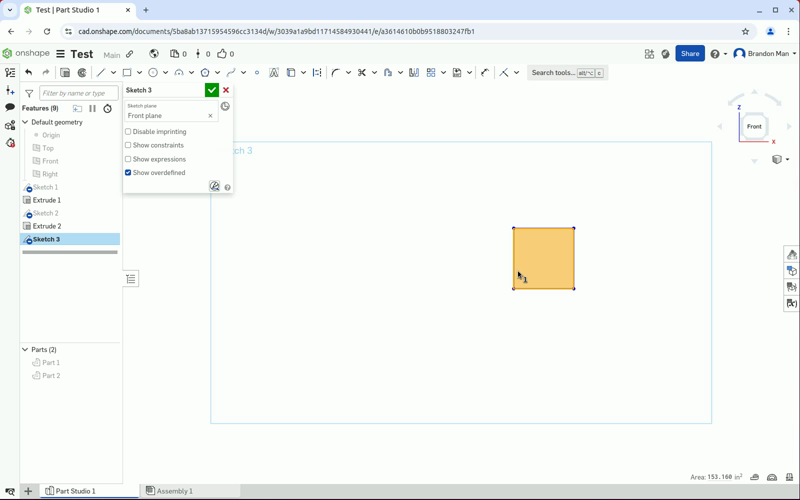
mouse_move(73, 352)
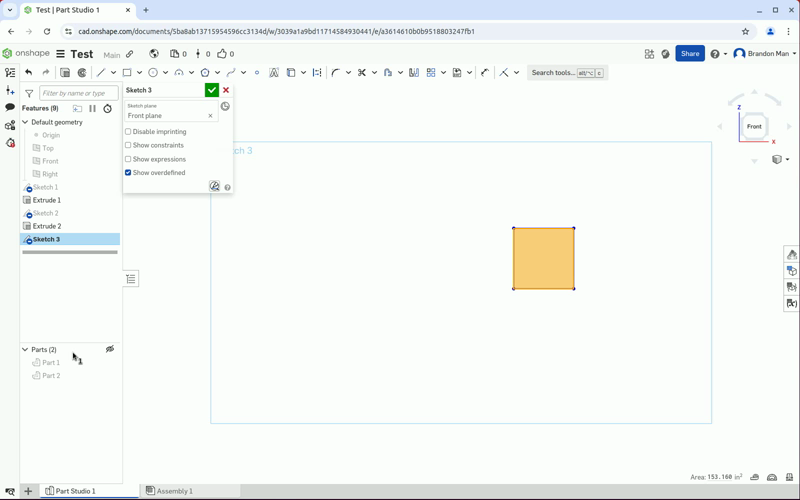
key(shift+y)
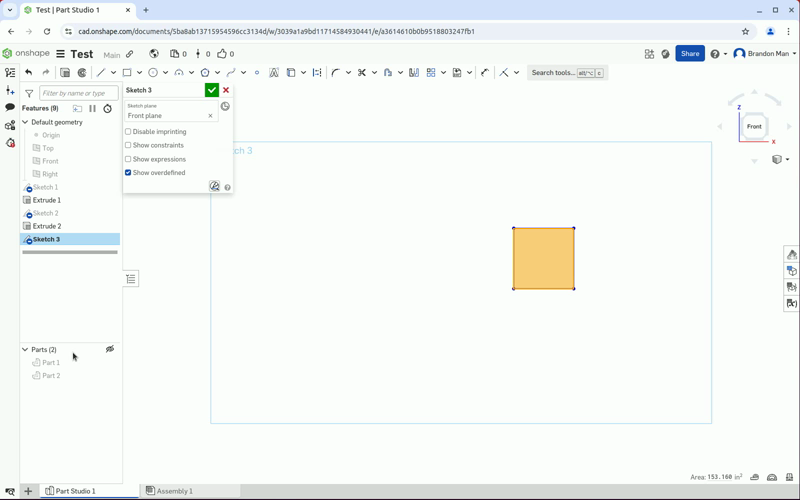
key(shift+e)
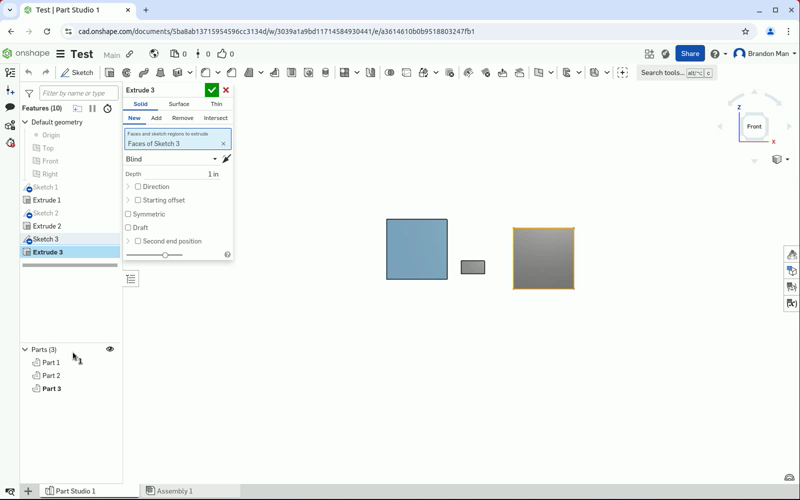
mouse_move(143, 106)
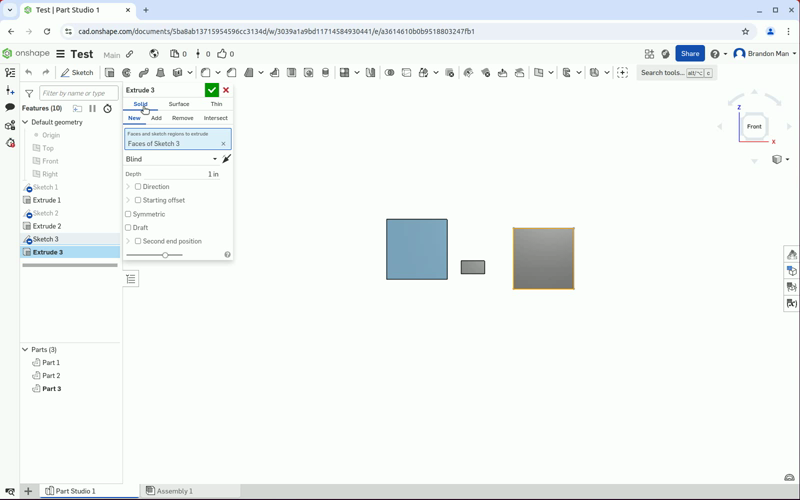
click(143, 106)
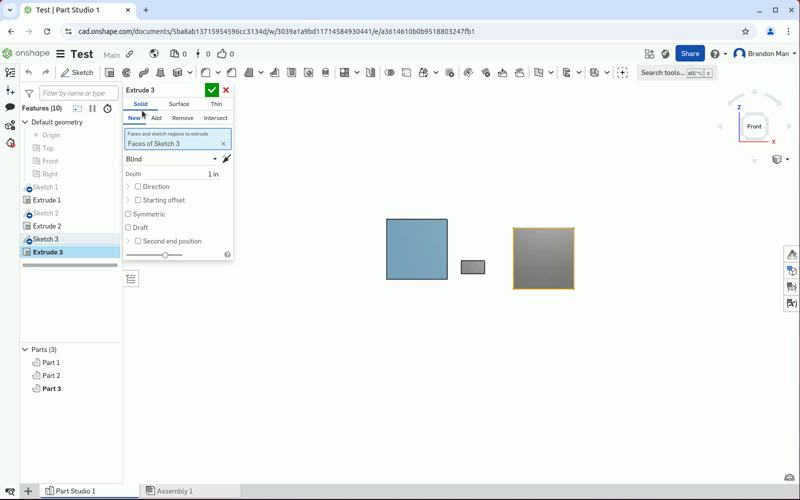
mouse_move(137, 120)
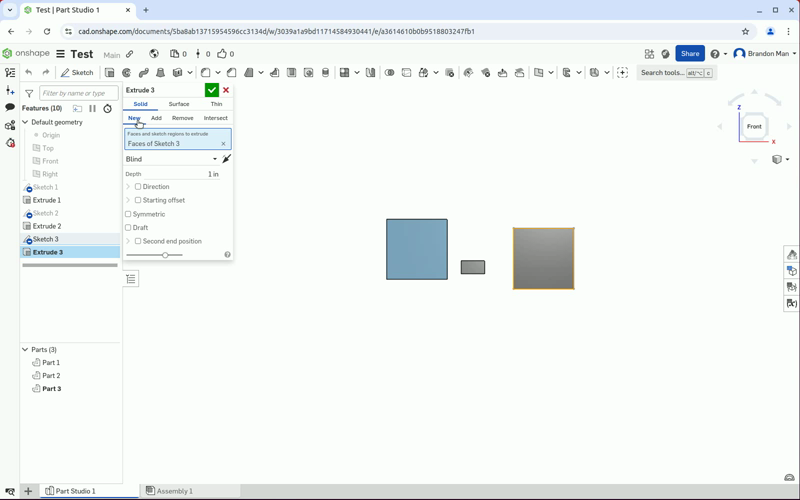
click(137, 120)
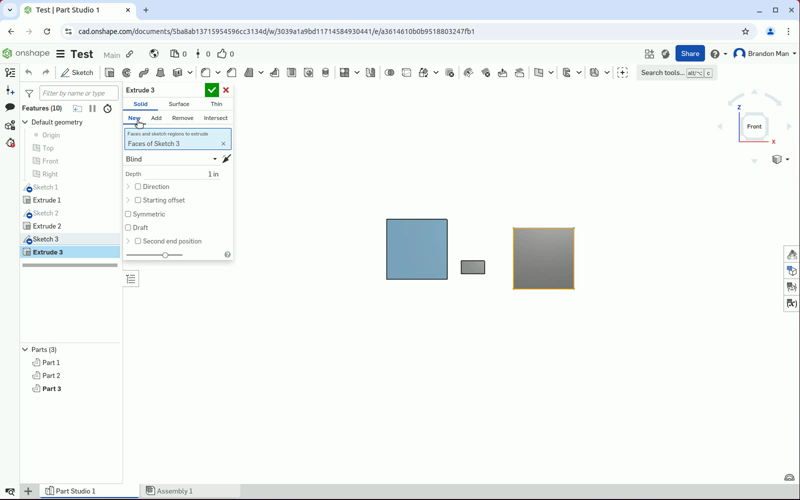
key(tab, 4)
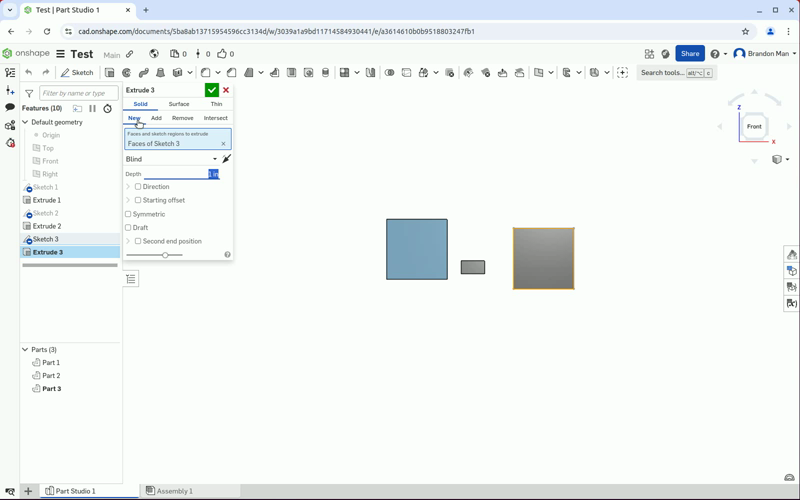
text(0.481)
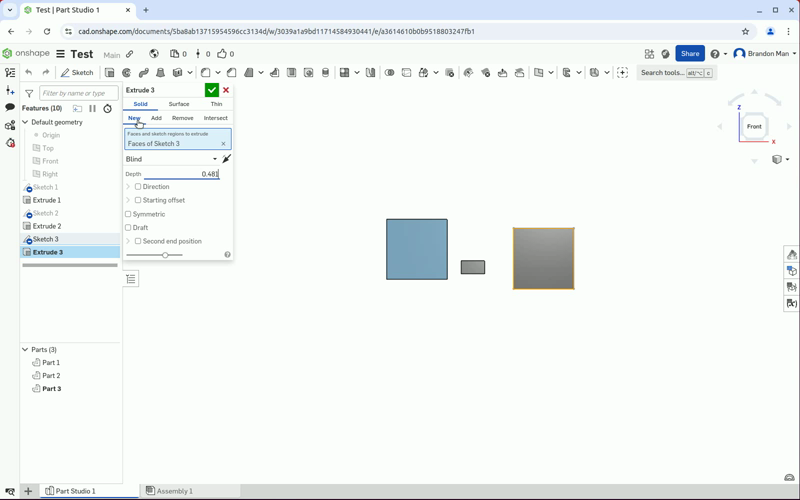
key(enter)
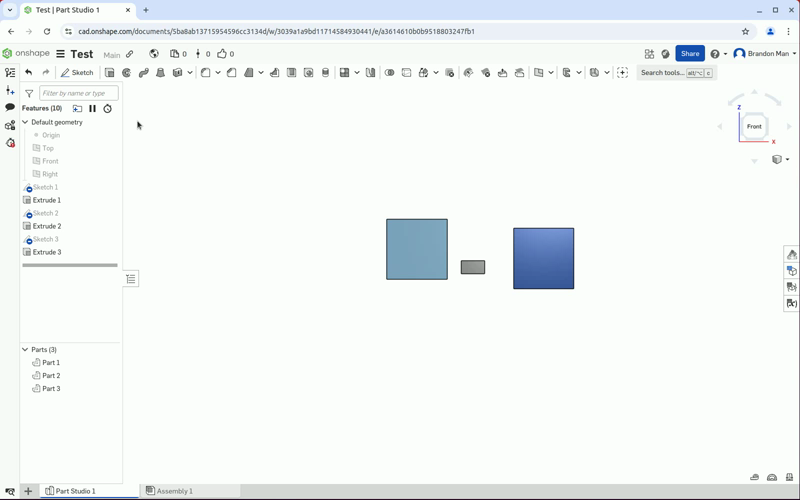
key(shift+h)
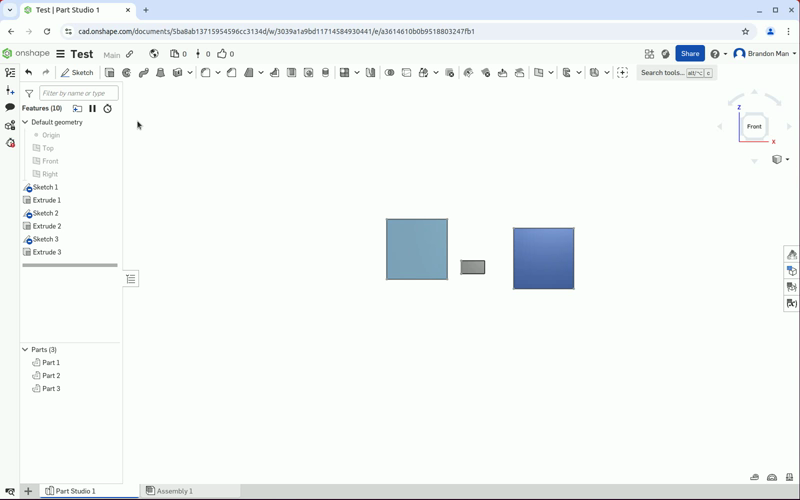
key(shift+h)
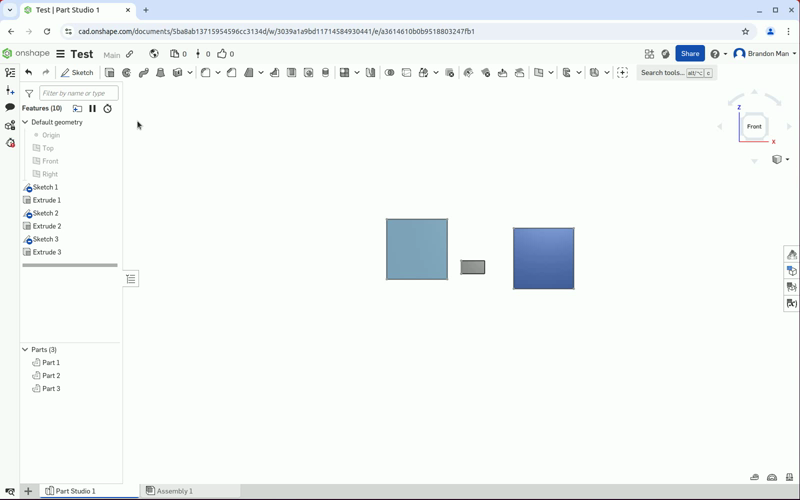
key(shift+7)
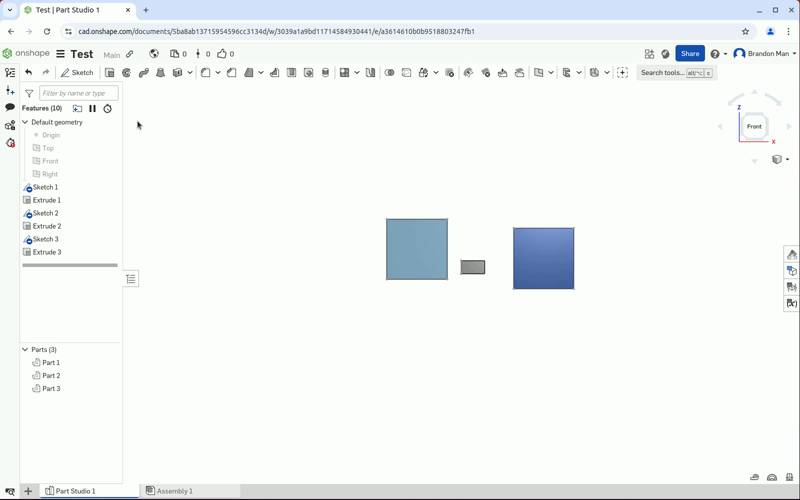
key(left, 2)
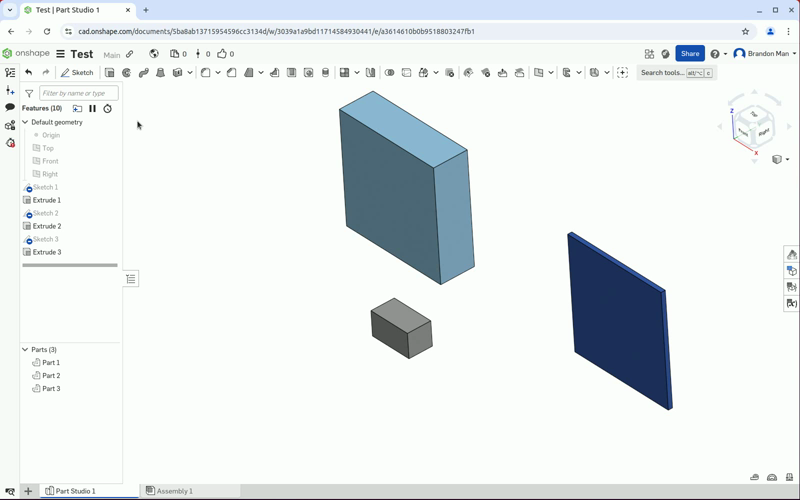
key(down, 2)
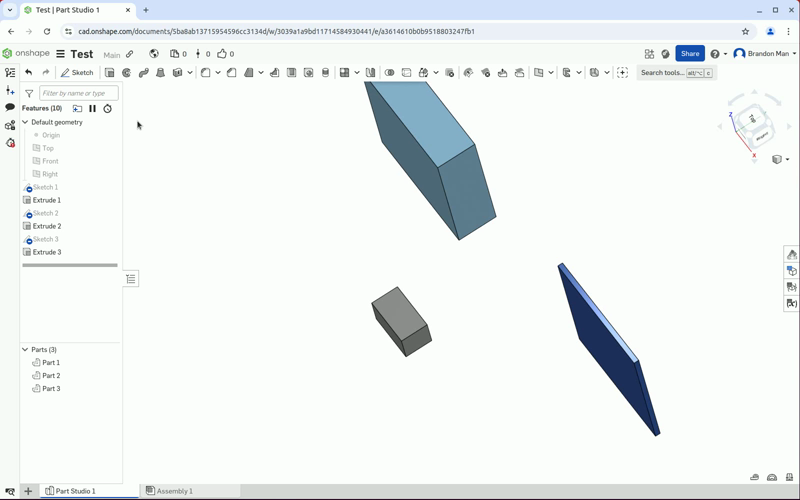
key(up, 2)
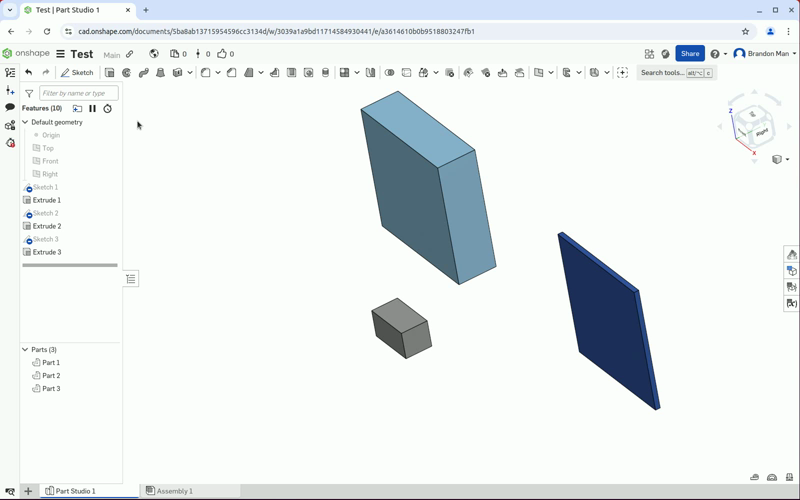
key(right, 2)
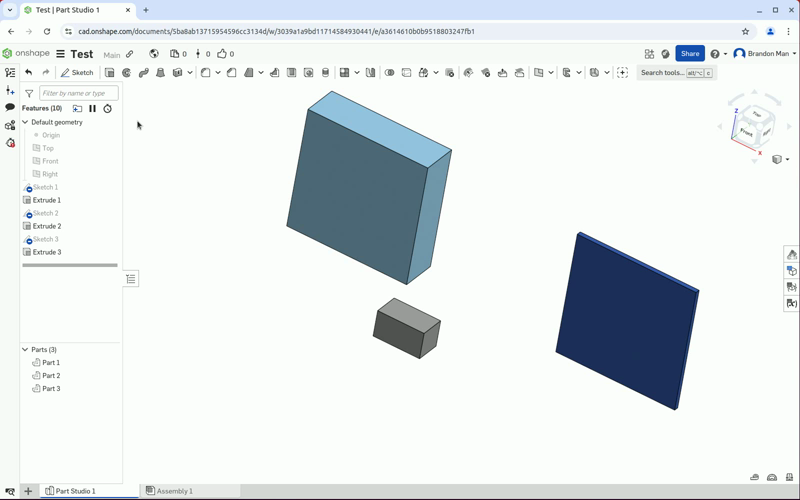
mouse_move(73, 189)
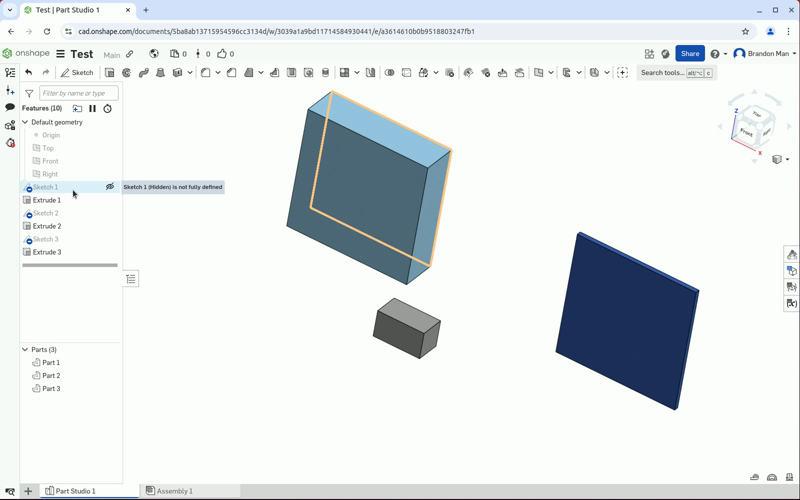
click(73, 189)